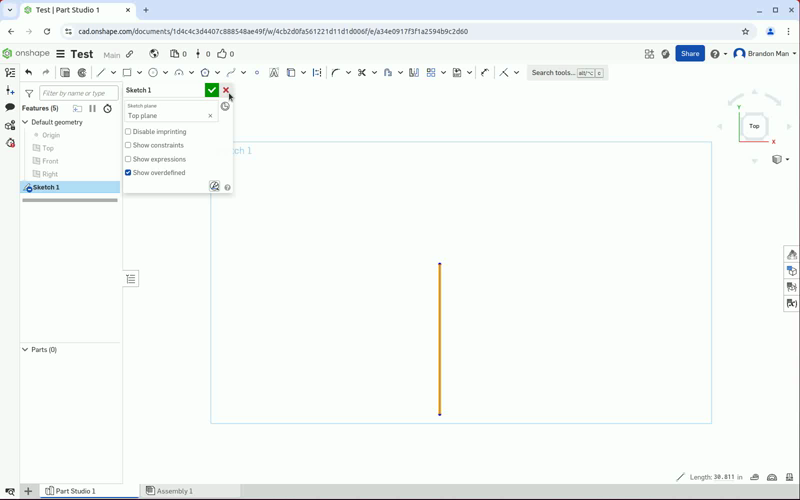
key(shift+h)
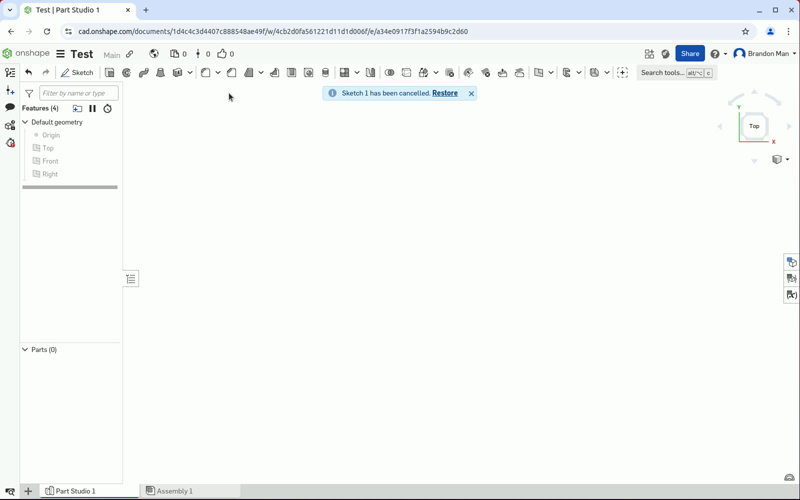
mouse_move(73, 352)
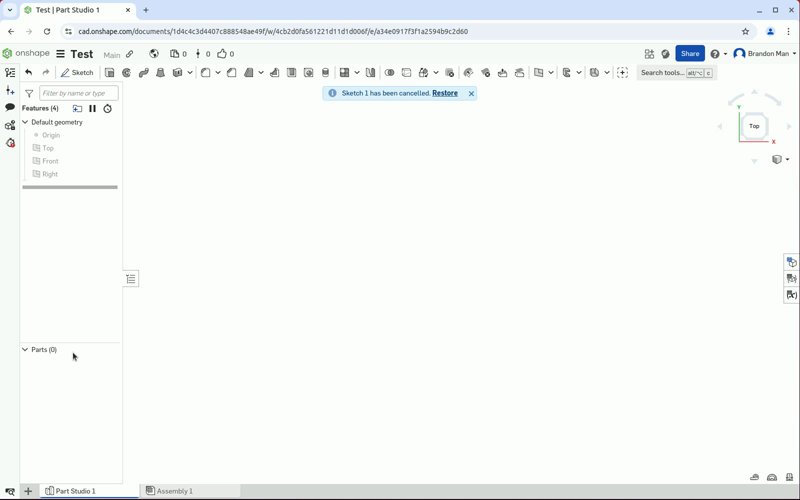
key(y)
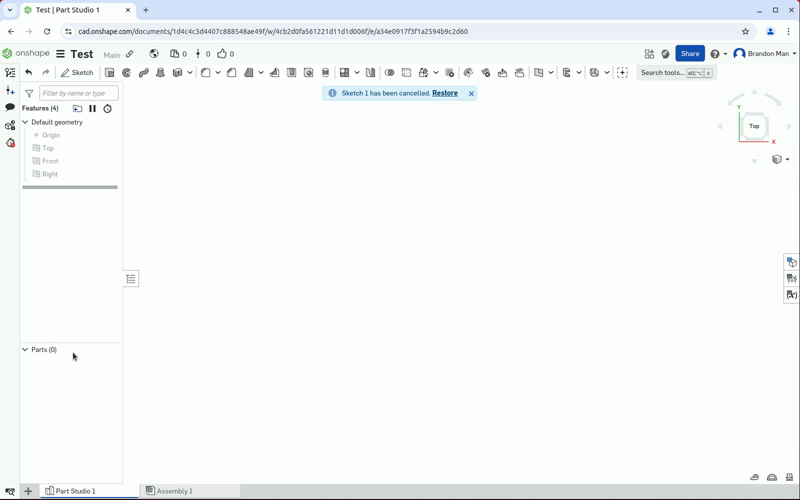
key(shift+p)
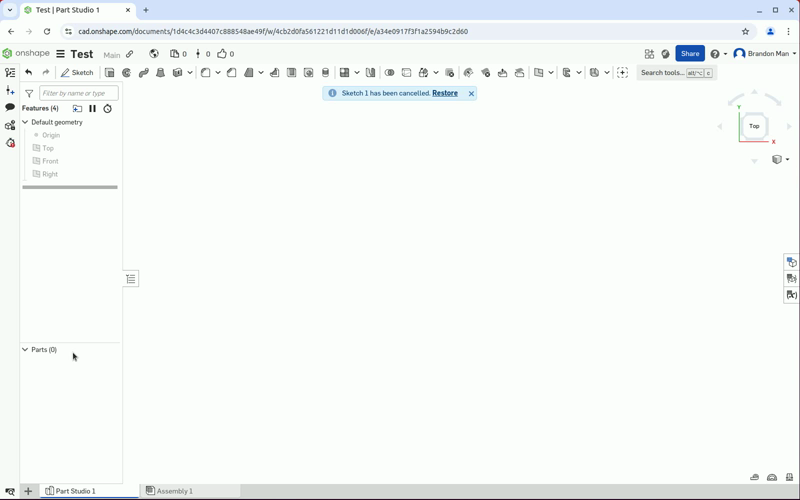
key(space)
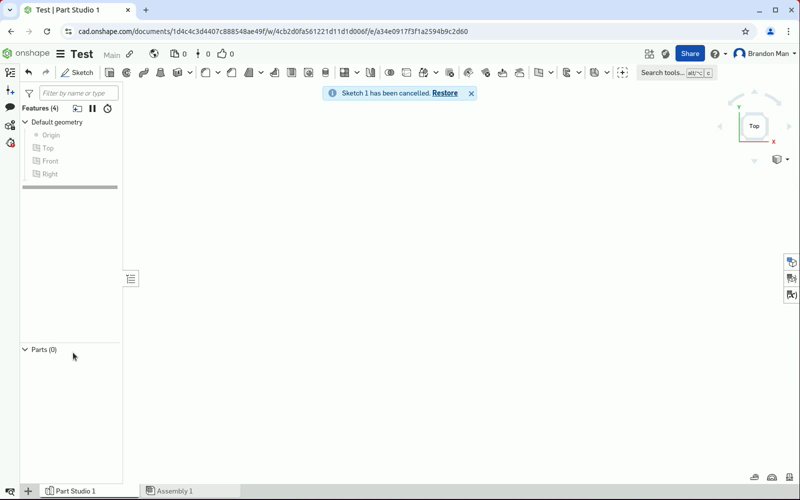
key_down(shift)
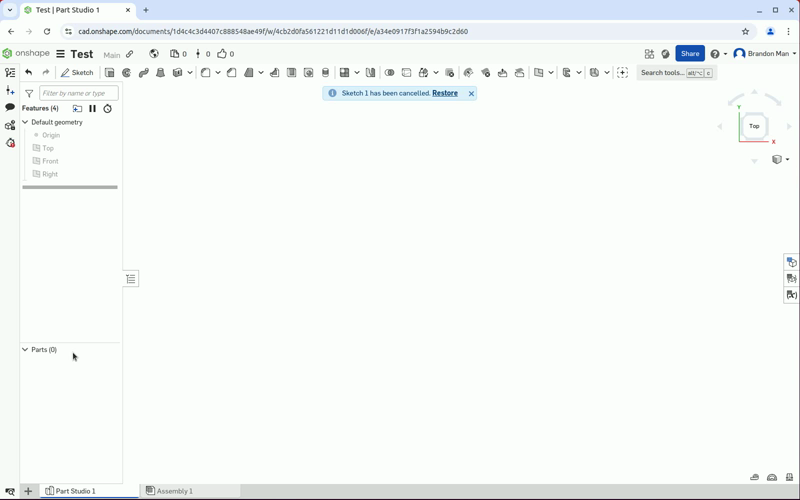
key(up)
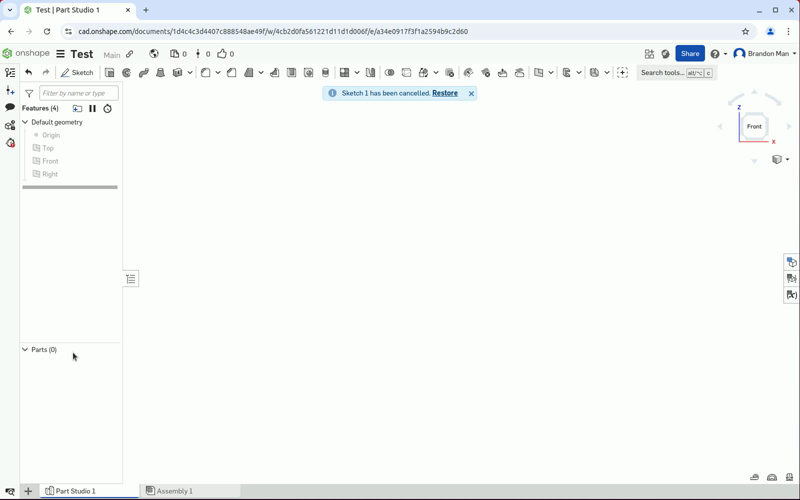
key_up(shift)
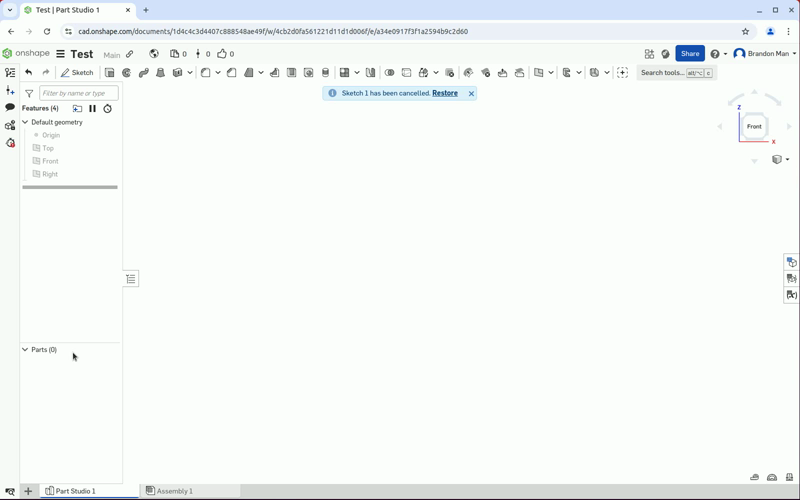
key(space)
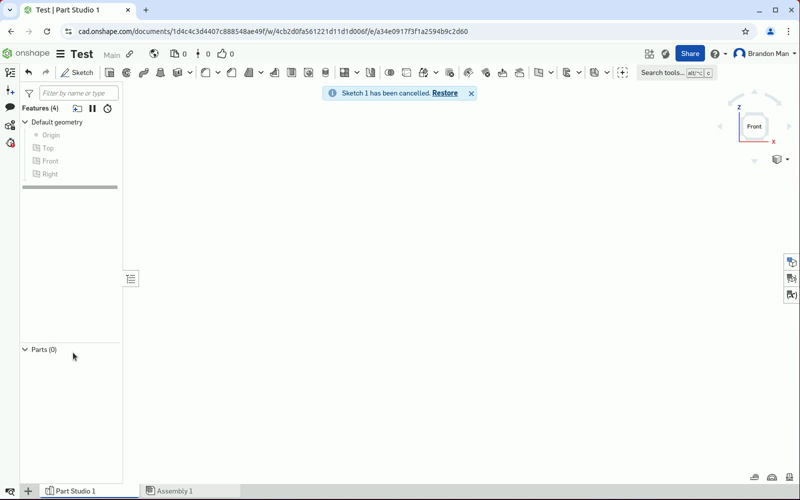
key_down(shift)
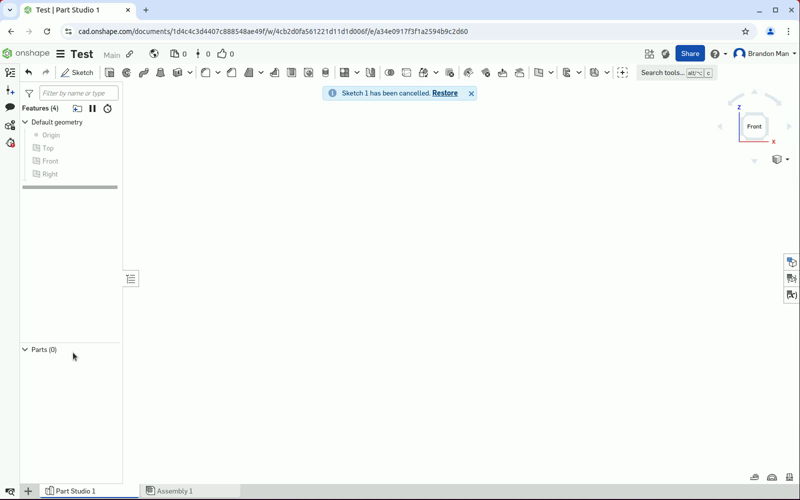
key(left)
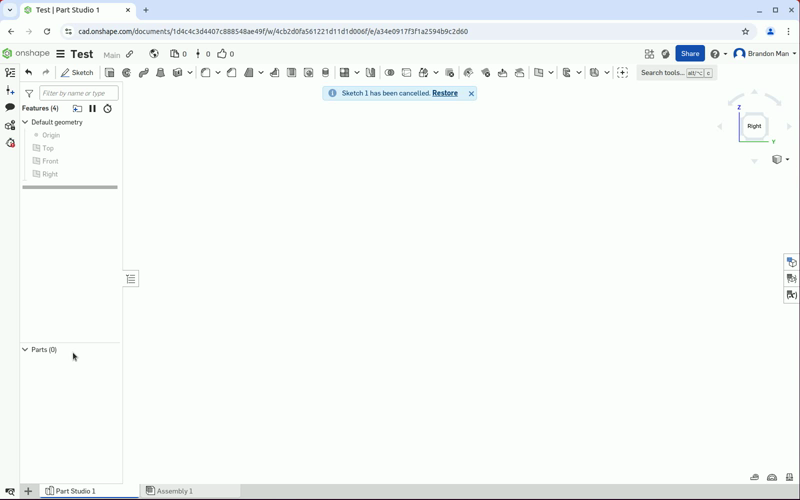
key_up(shift)
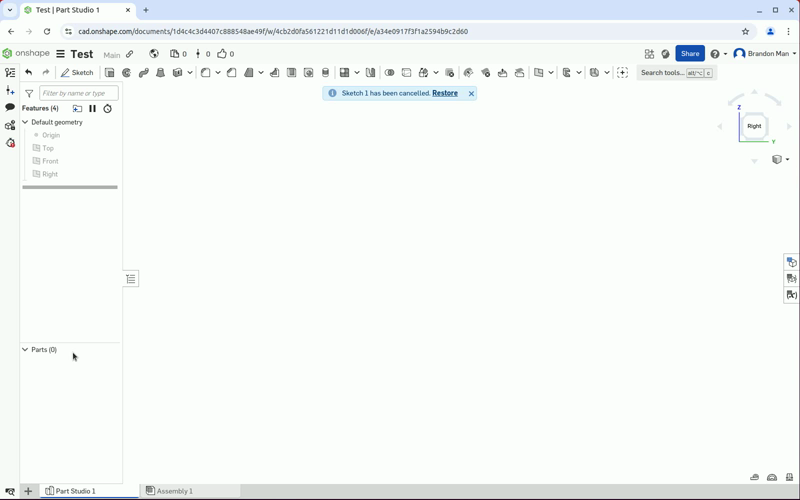
mouse_move(73, 352)
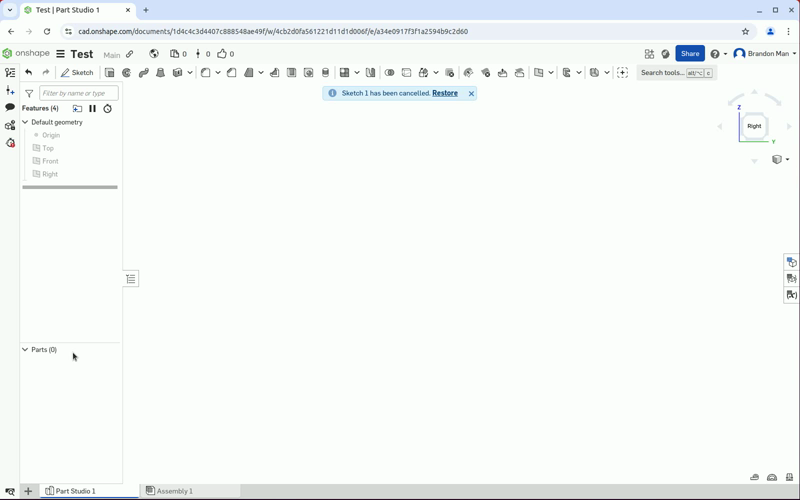
key(shift+y)
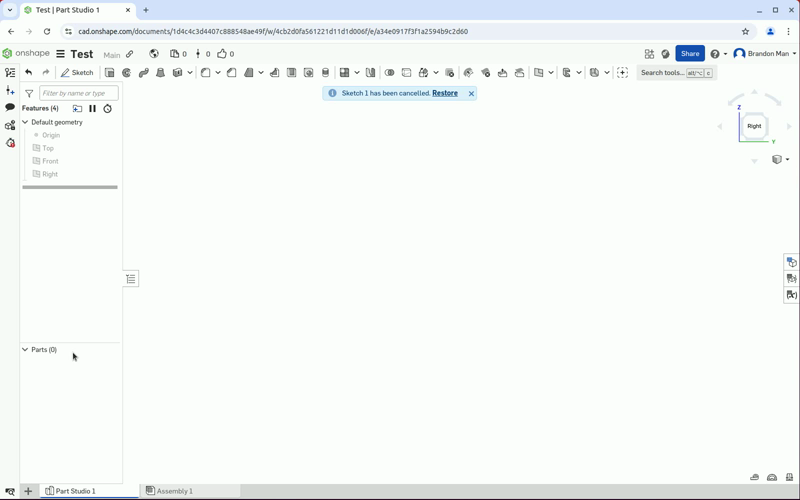
key(shift+s)
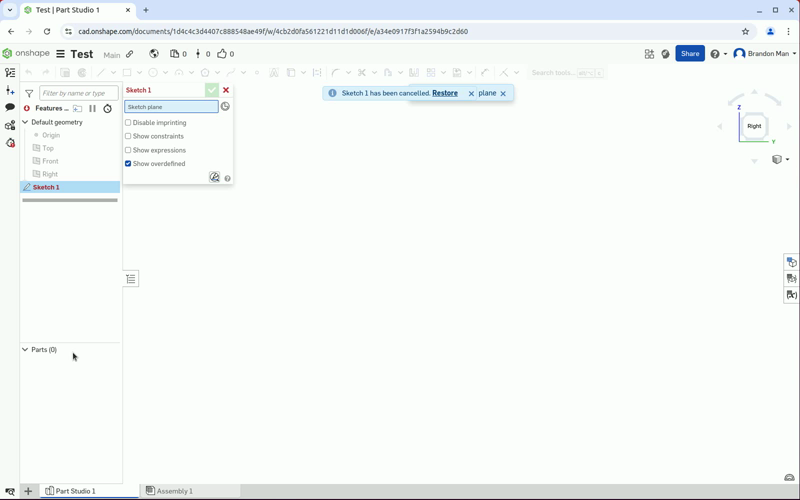
mouse_move(73, 176)
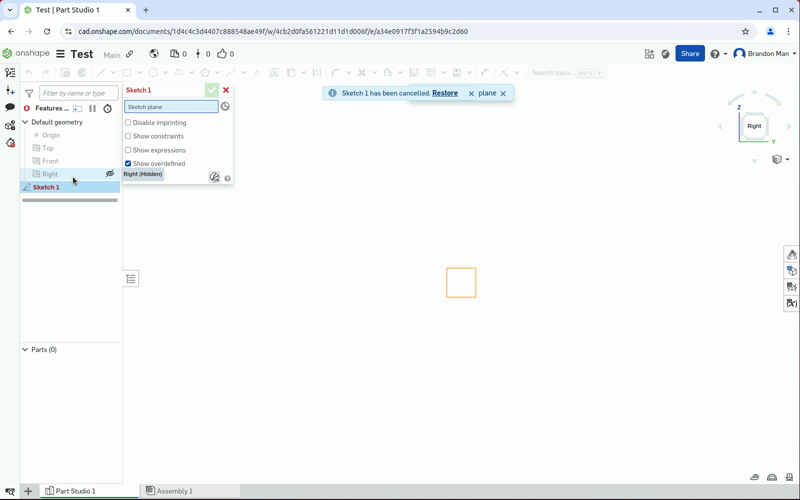
click(73, 176)
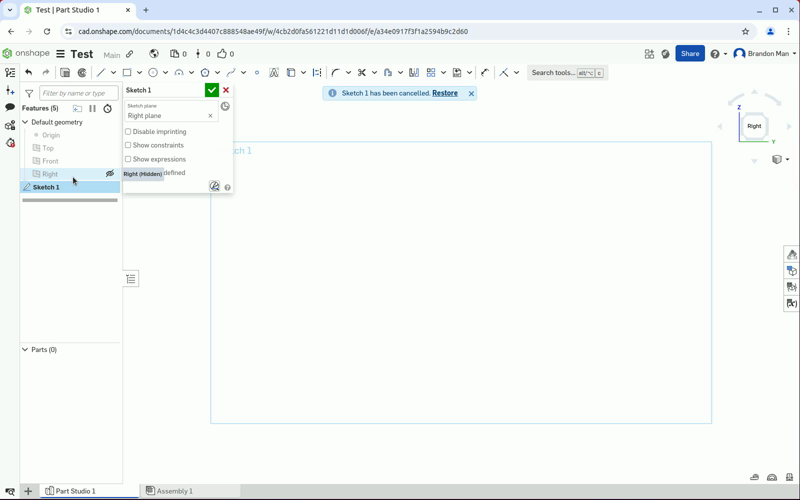
mouse_move(73, 352)
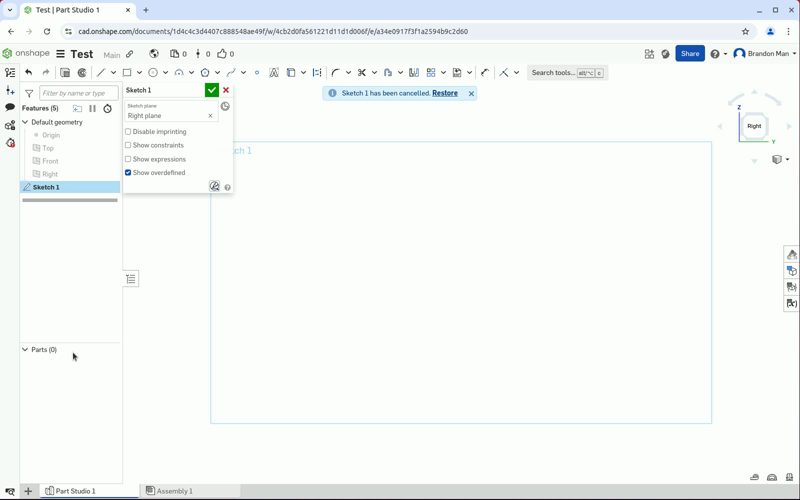
key(y)
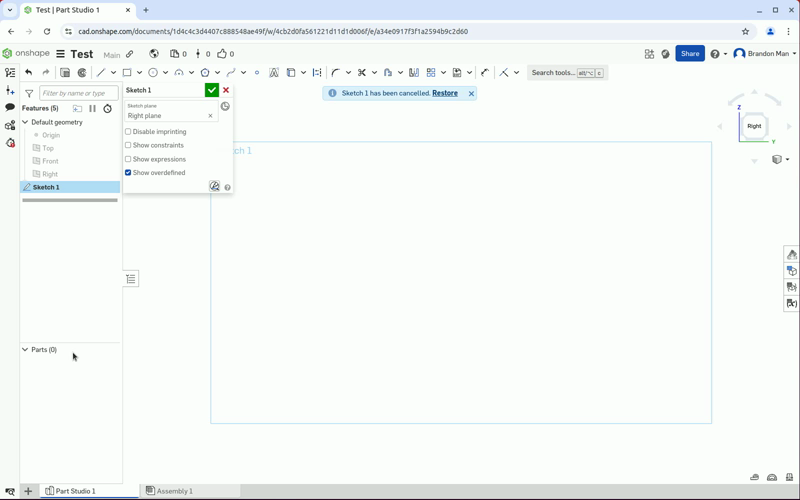
key(c)
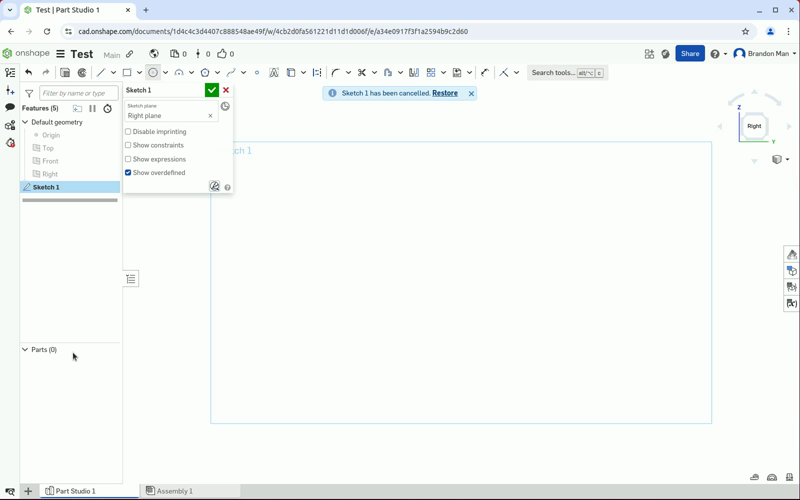
key_down(shift)
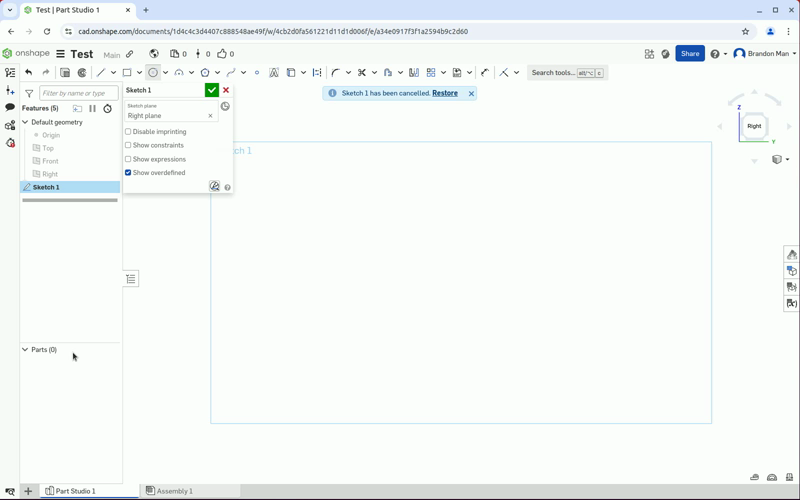
mouse_move(461, 195)
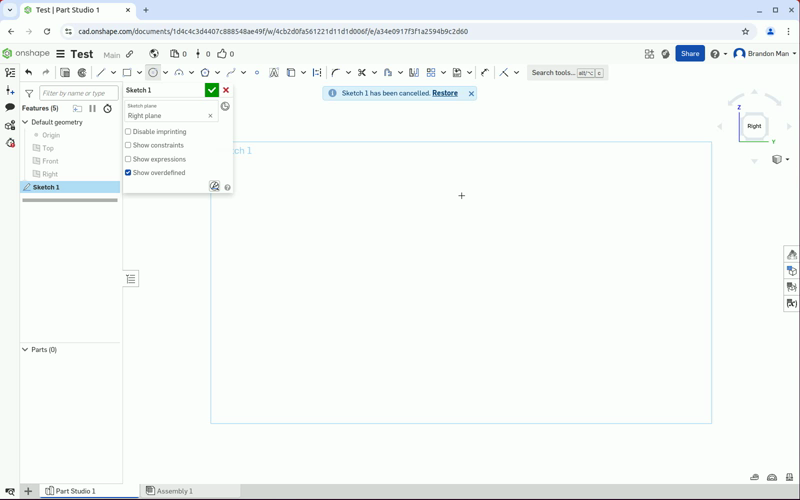
click(461, 195)
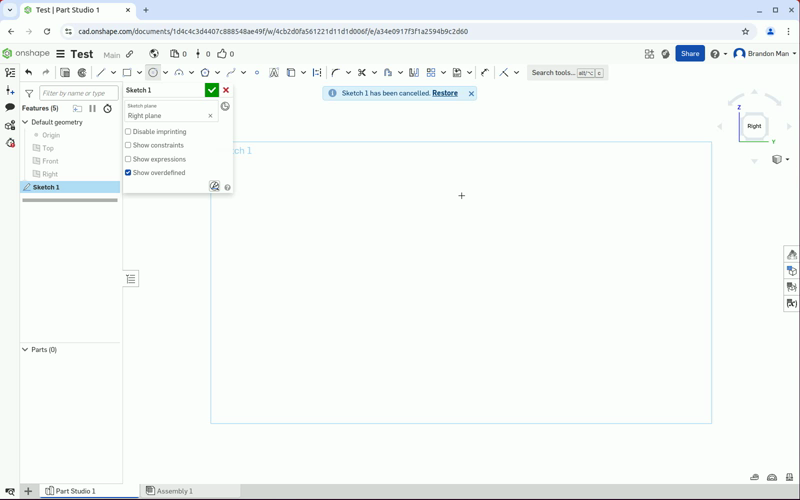
key_up(shift)
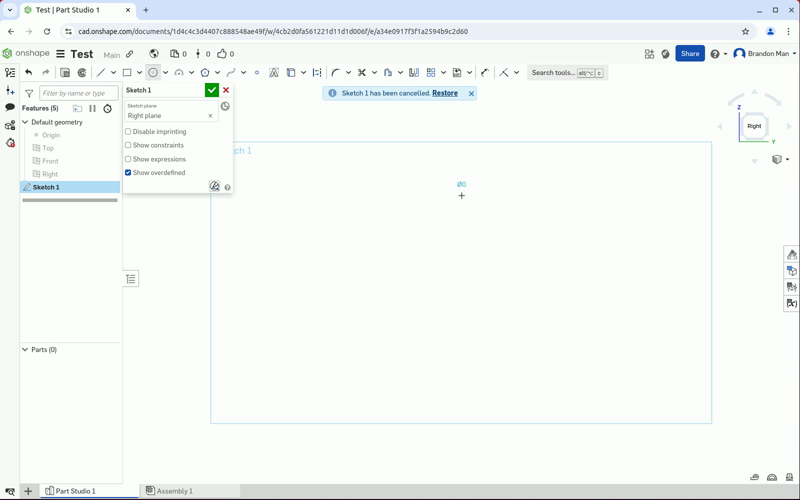
mouse_move(487, 195)
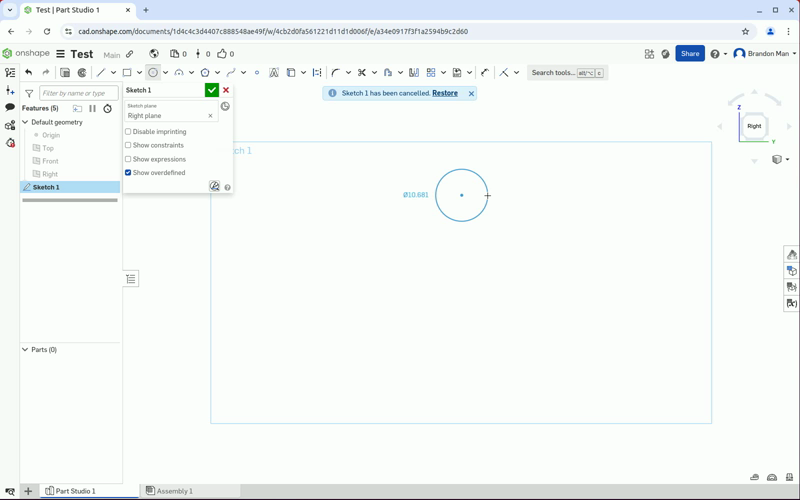
click(487, 195)
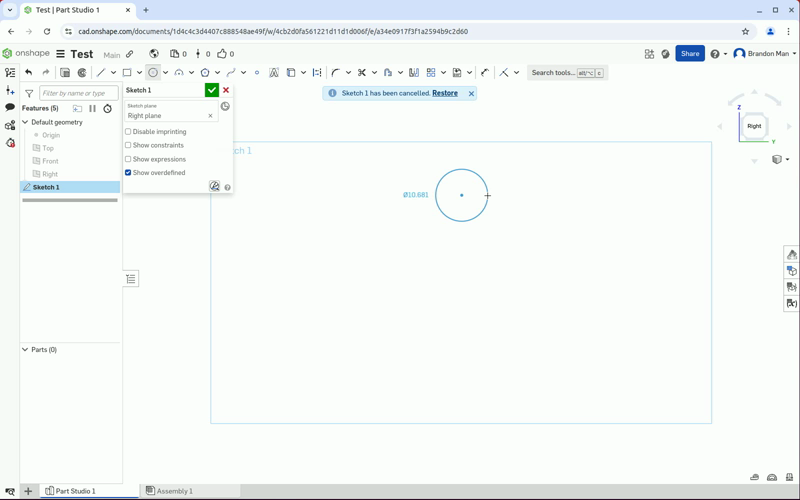
key(esc)
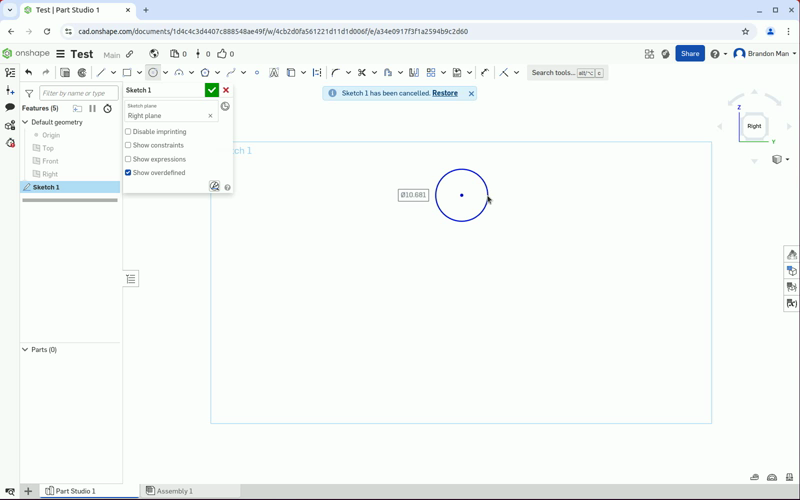
key(c)
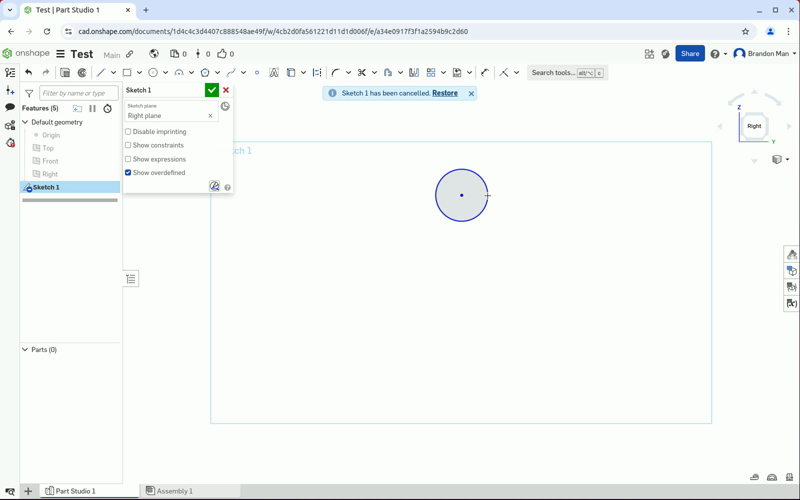
key_down(shift)
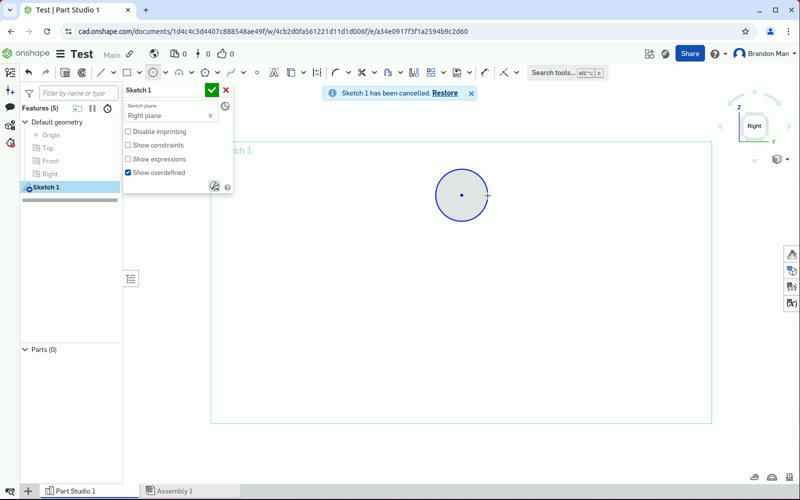
mouse_move(461, 195)
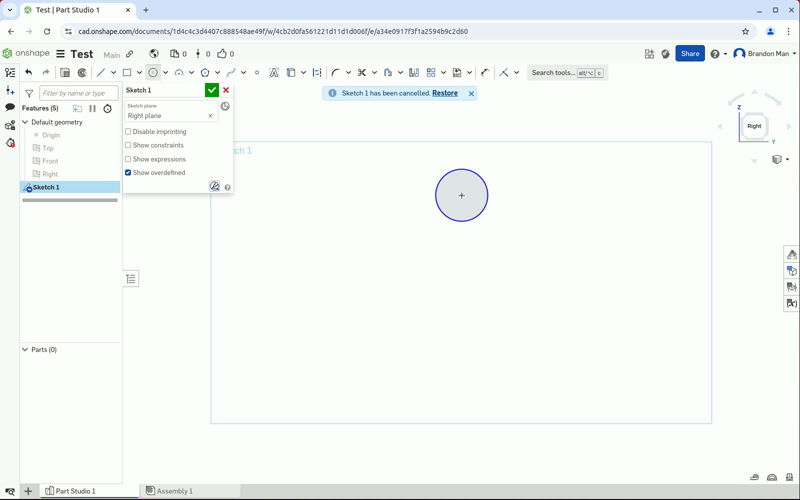
click(461, 195)
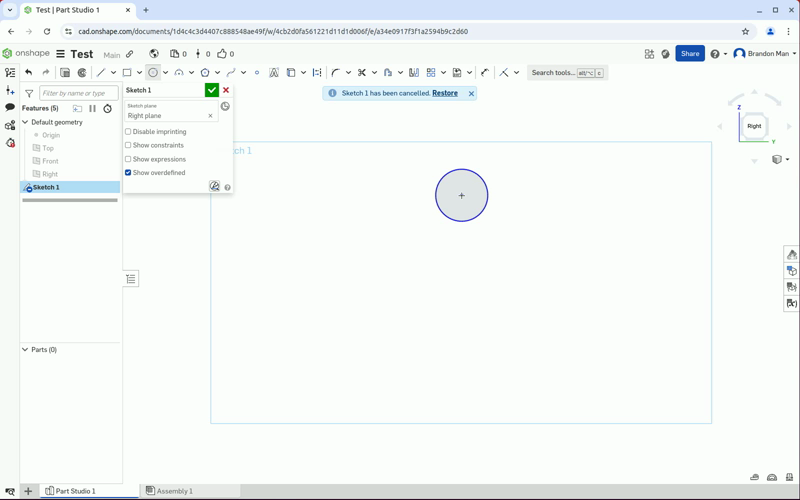
key_up(shift)
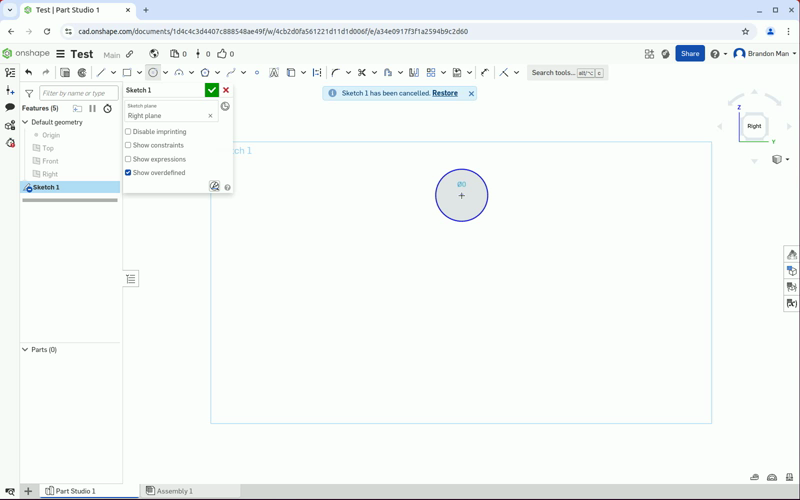
mouse_move(474, 195)
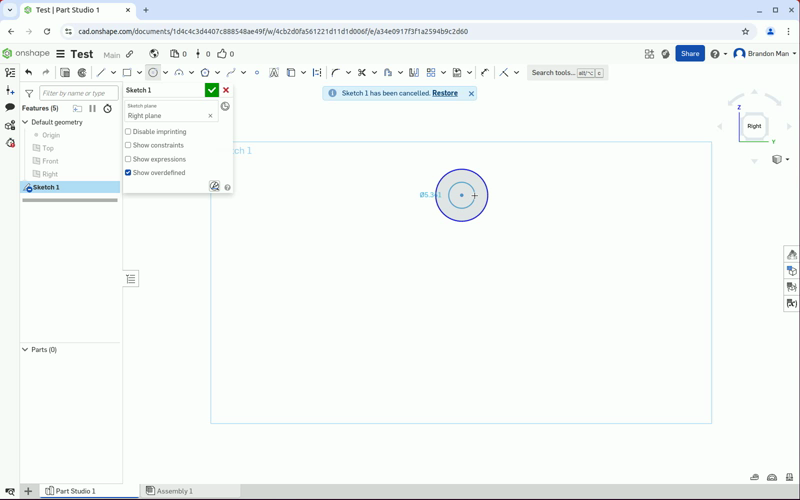
click(474, 195)
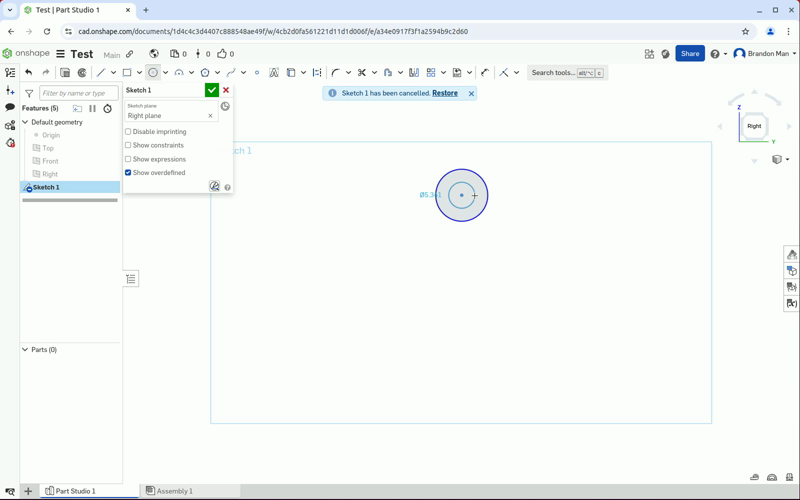
key(esc)
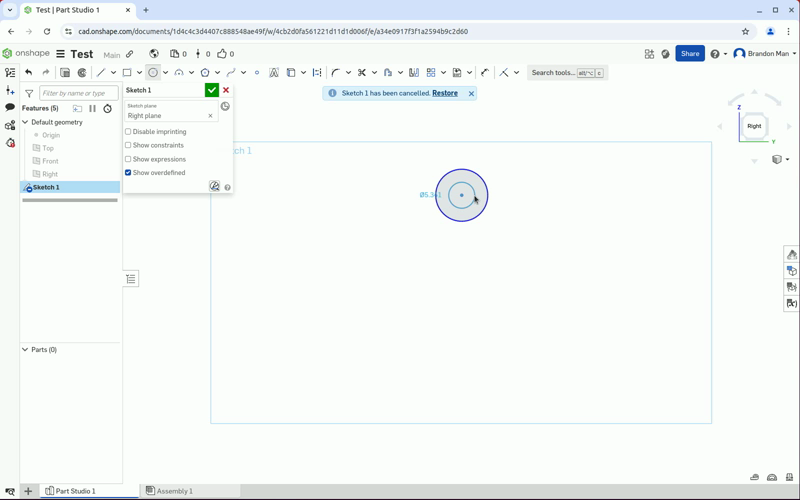
mouse_move(475, 188)
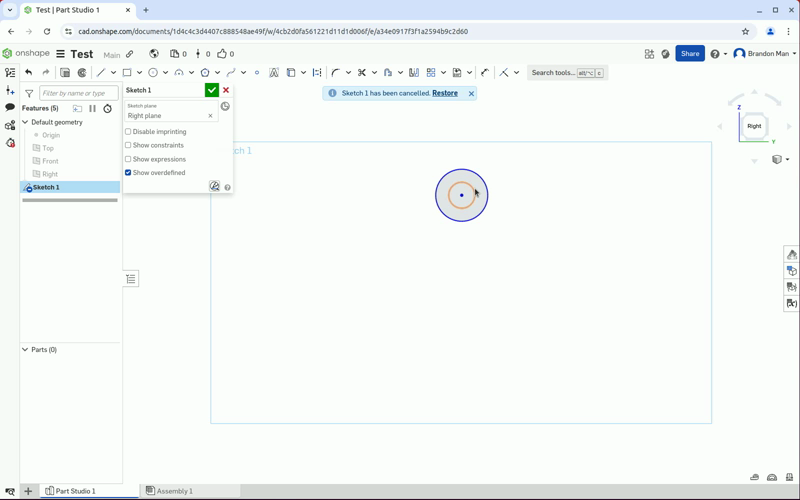
scroll(6)
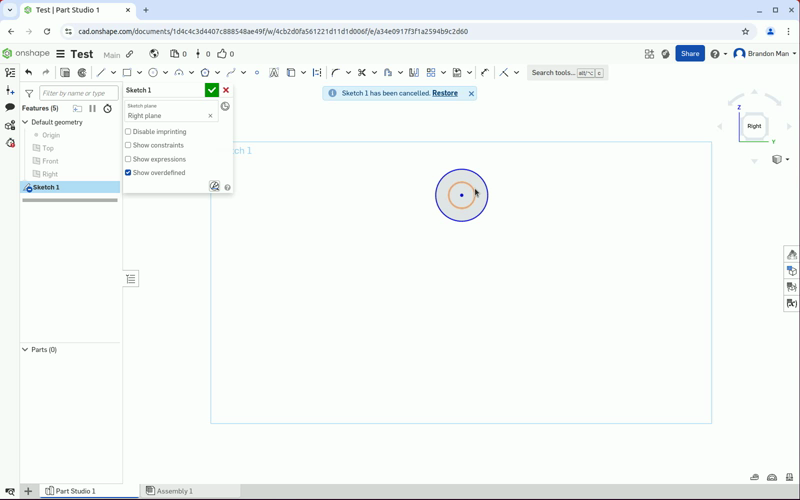
scroll(6)
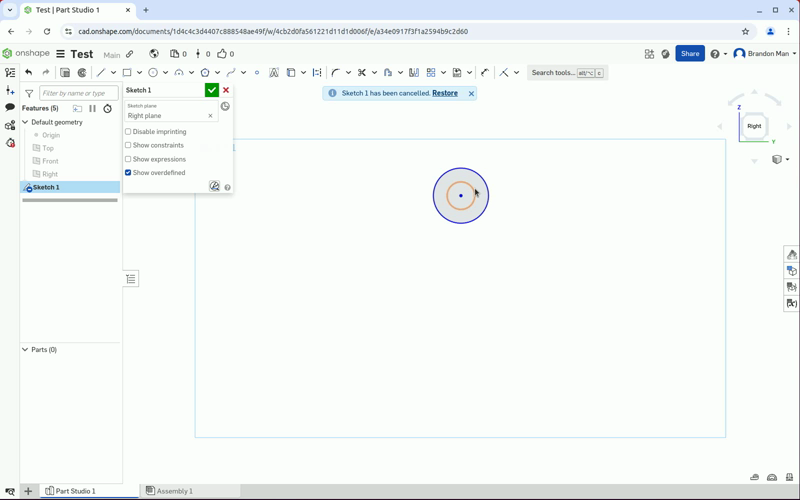
scroll(6)
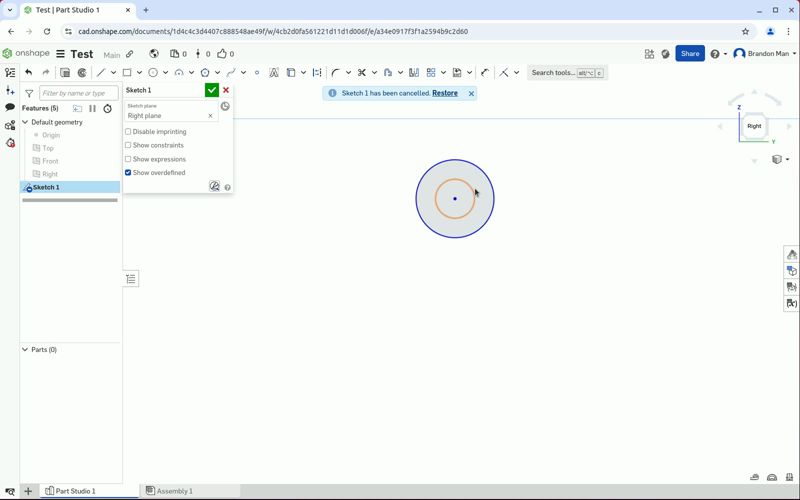
scroll(6)
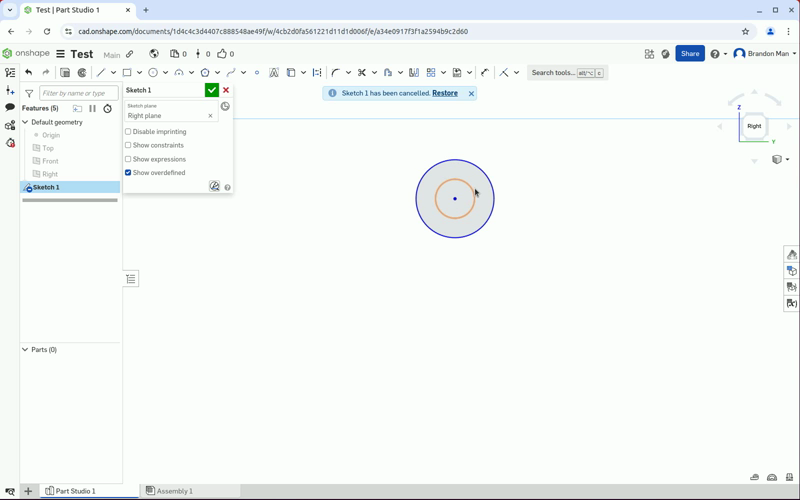
scroll(6)
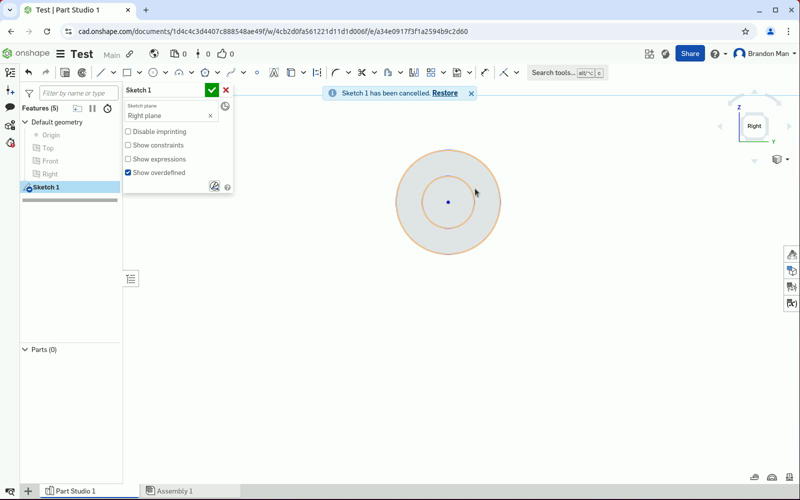
scroll(6)
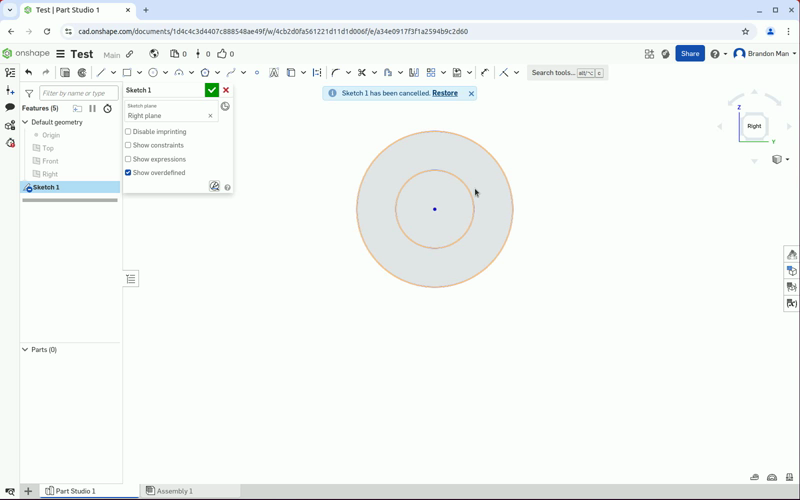
scroll(6)
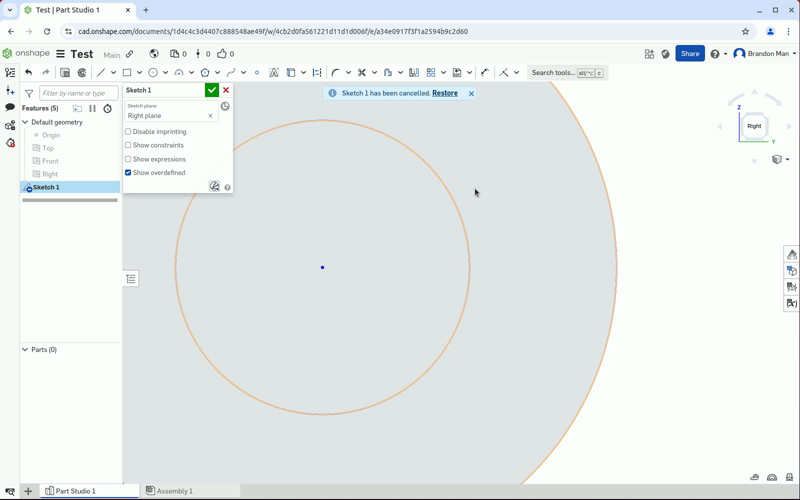
click(475, 188)
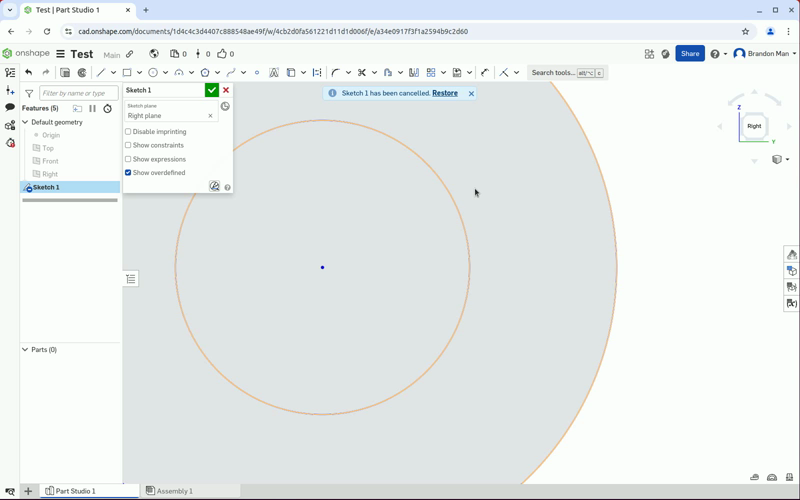
scroll(-6)
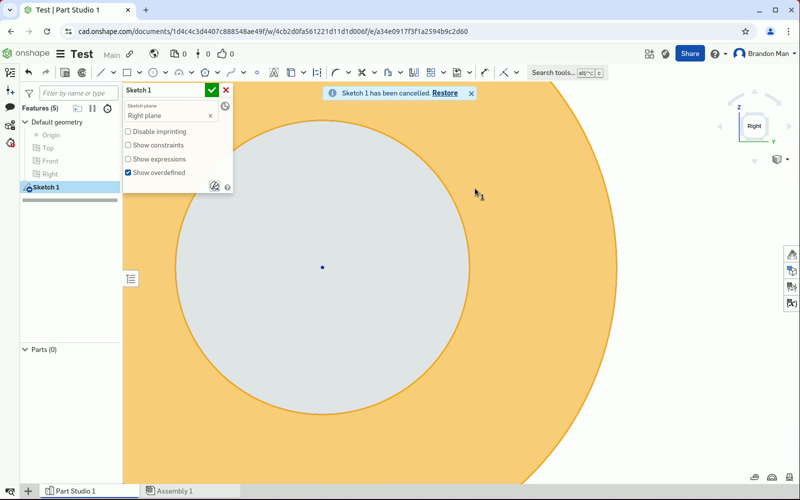
scroll(-6)
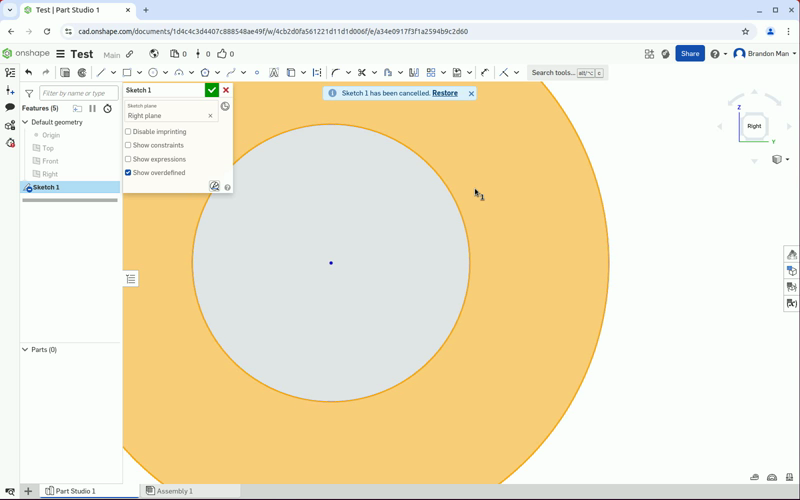
scroll(-6)
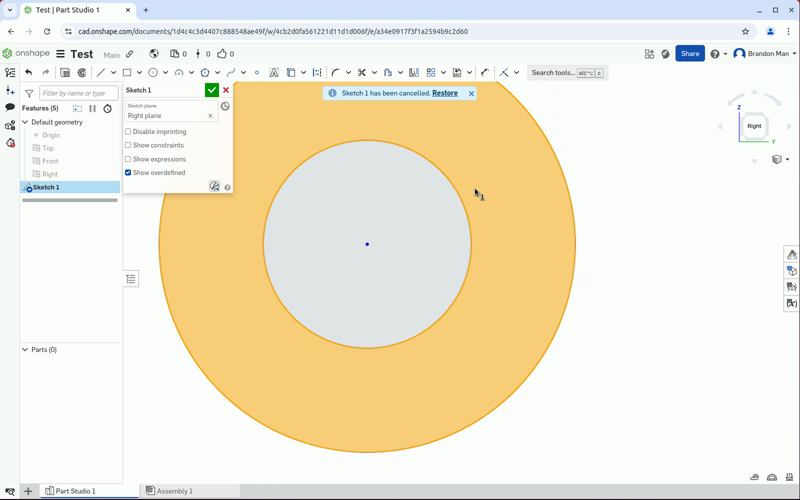
scroll(-6)
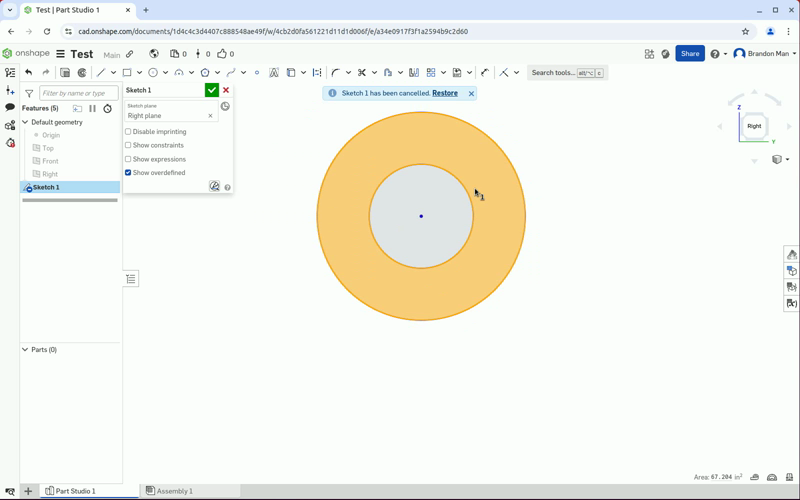
scroll(-6)
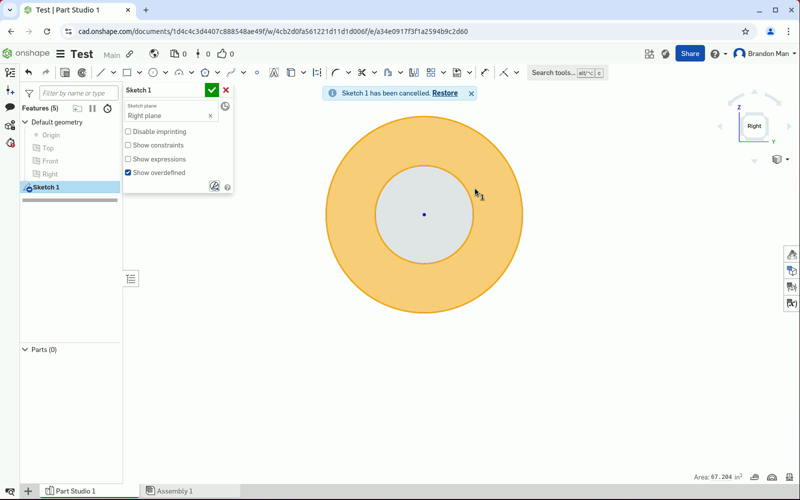
scroll(-6)
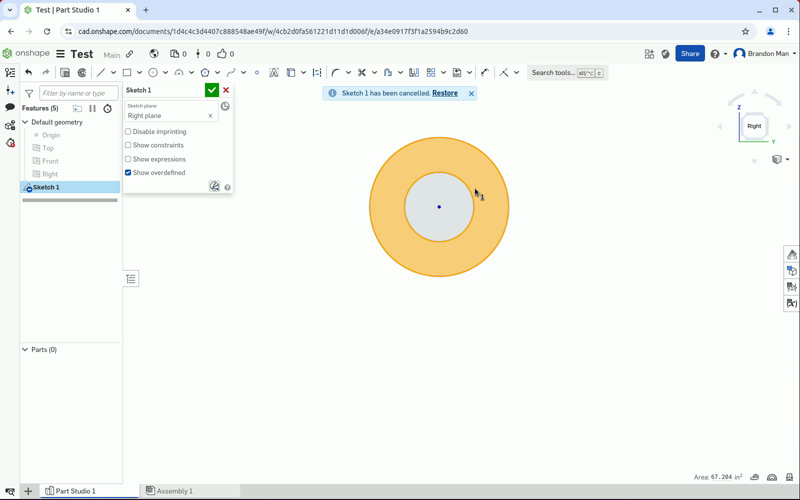
scroll(-6)
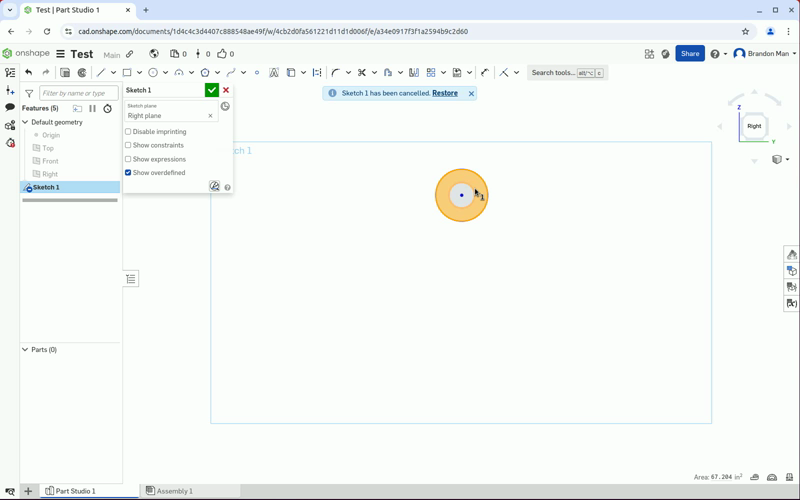
mouse_move(73, 352)
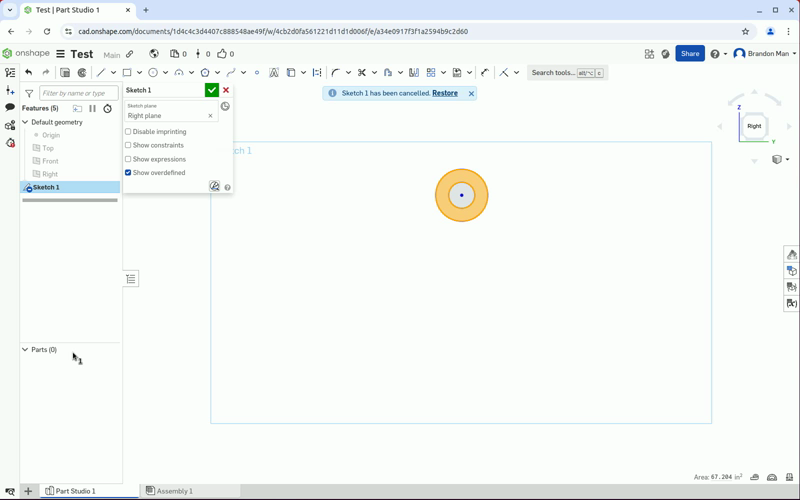
key(shift+y)
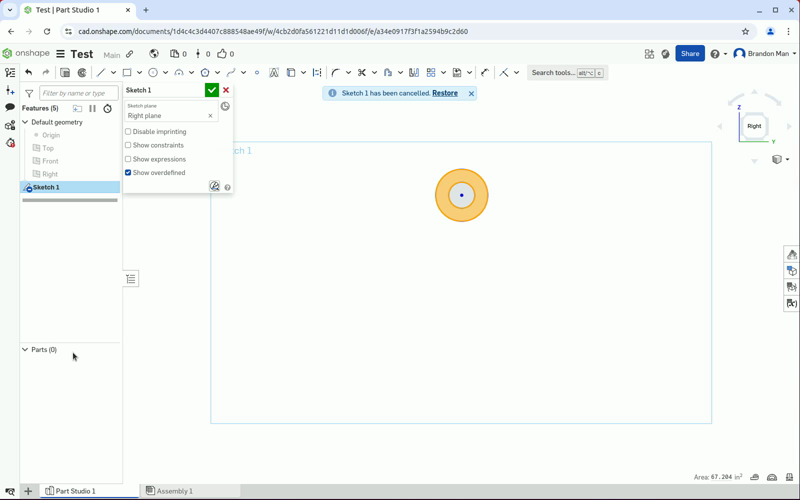
key(shift+e)
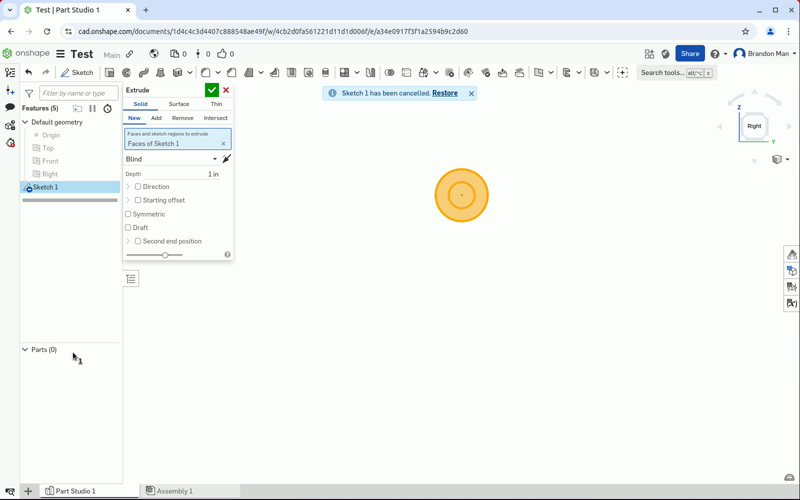
mouse_move(143, 106)
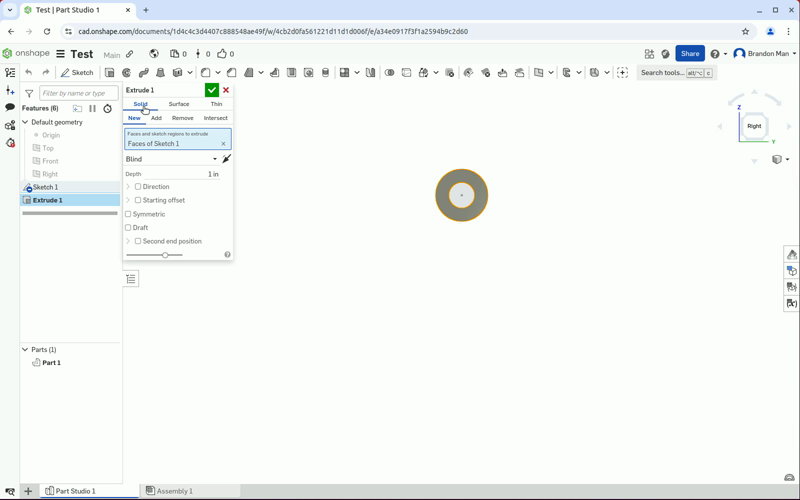
click(143, 106)
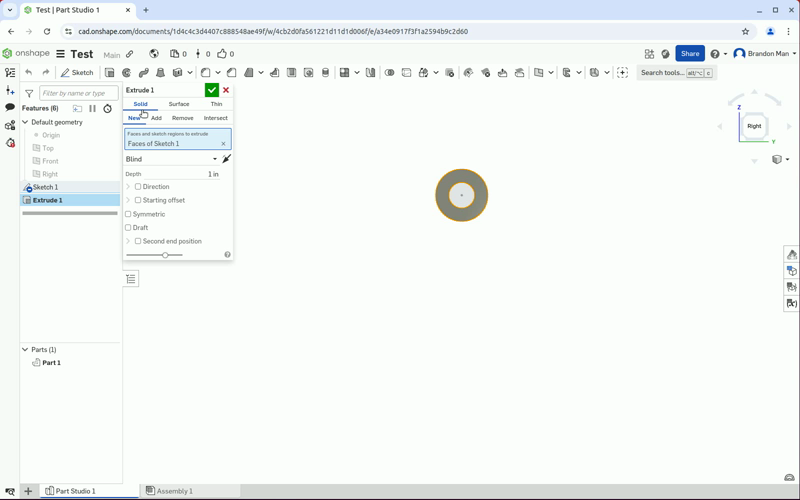
mouse_move(137, 120)
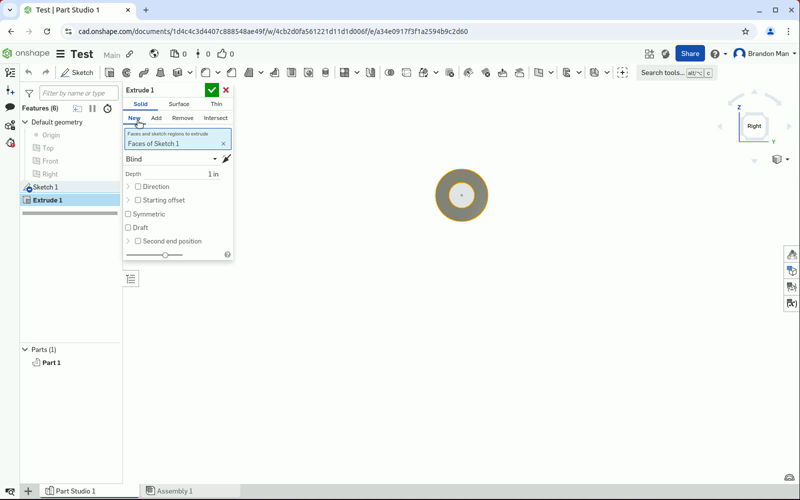
click(137, 120)
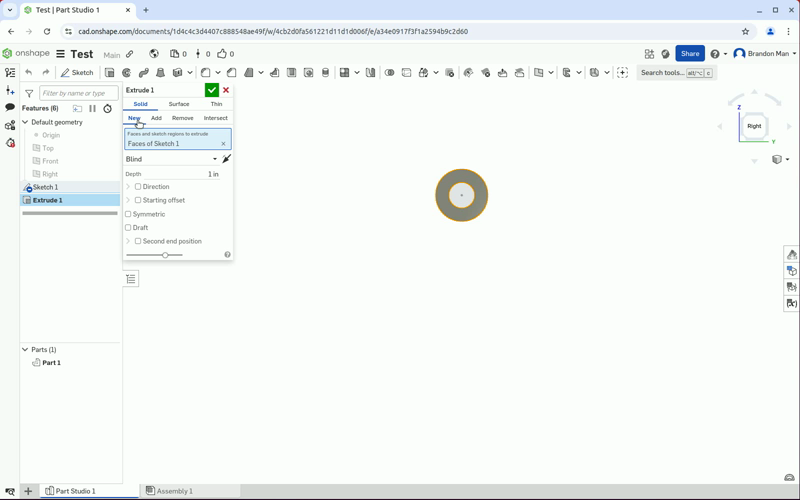
key(tab, 4)
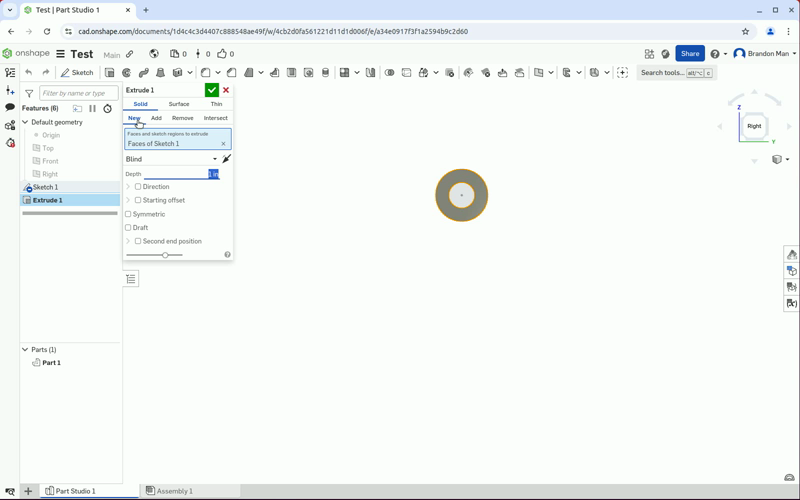
text(10.351)
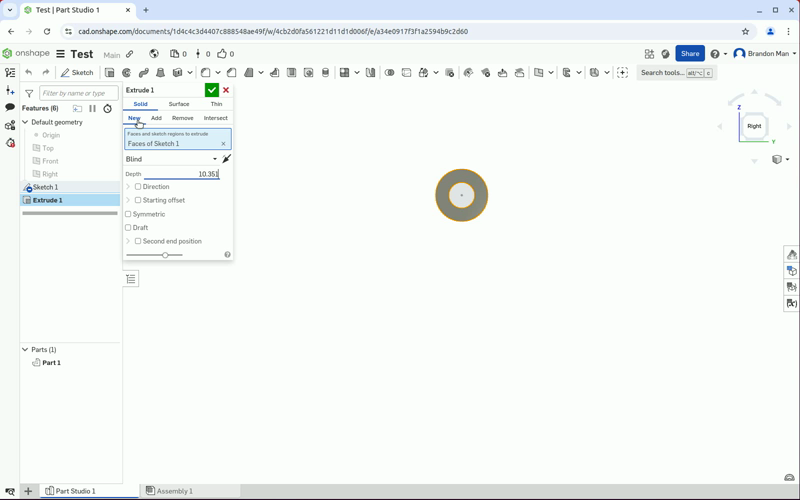
key(enter)
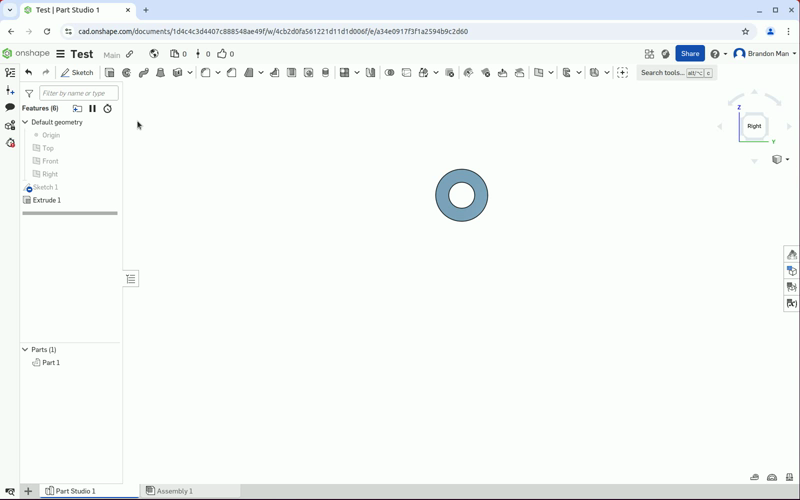
key(shift+h)
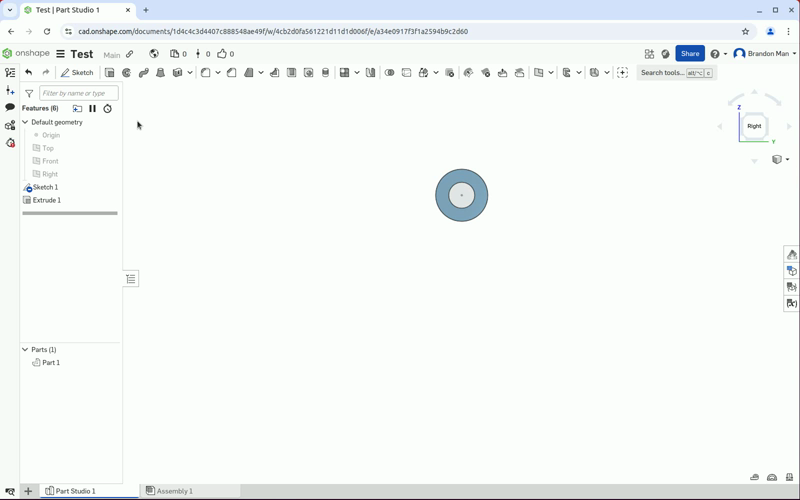
key(shift+h)
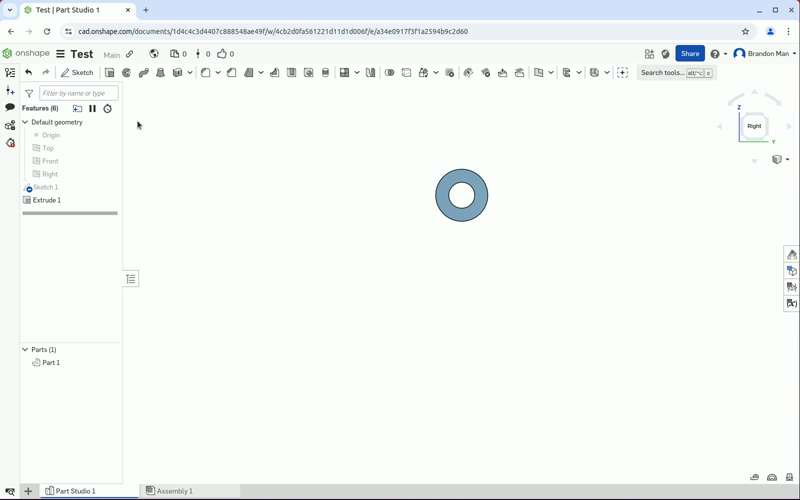
mouse_move(73, 189)
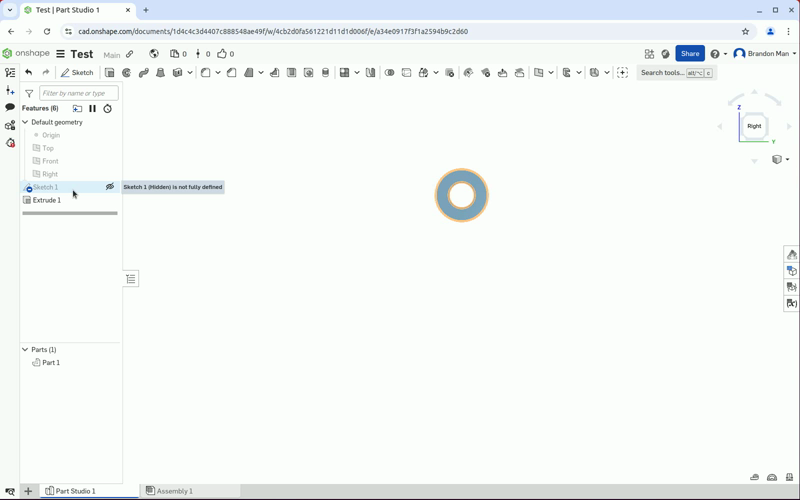
click(73, 189)
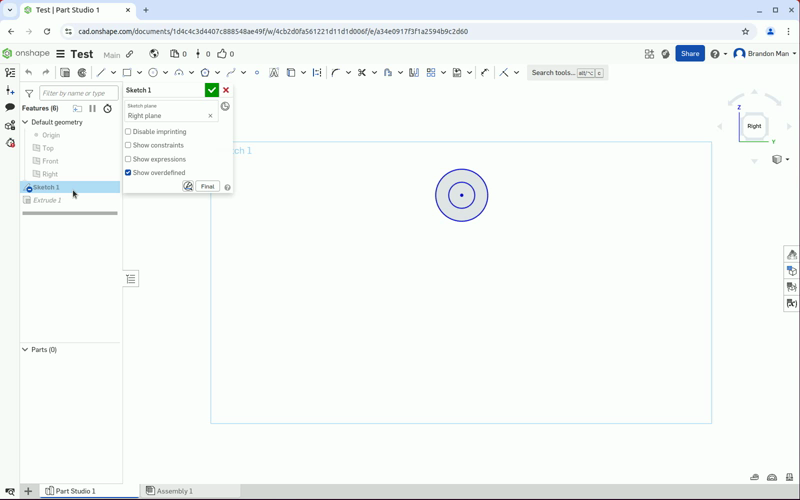
mouse_move(229, 92)
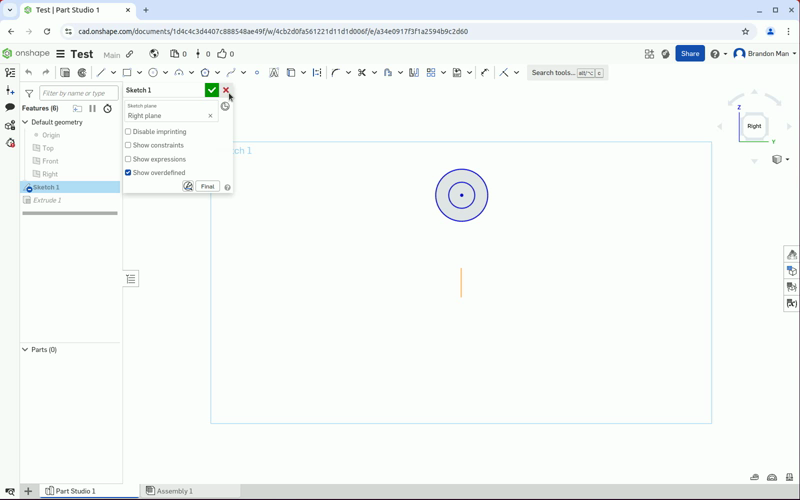
click(229, 92)
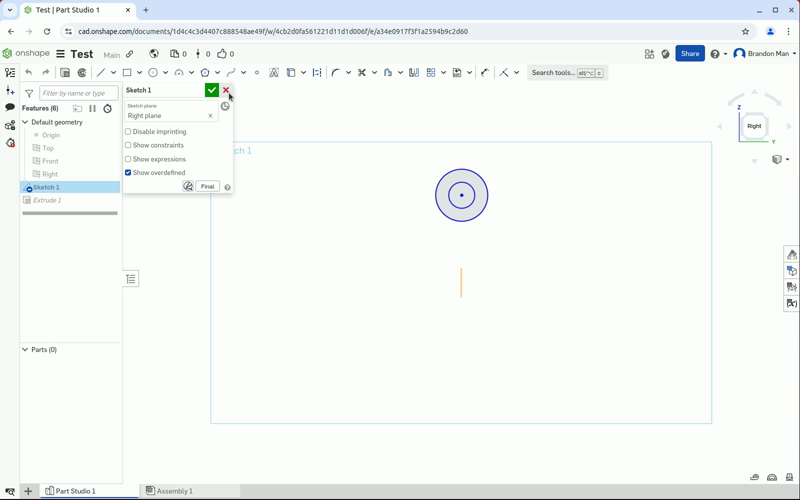
key(shift+s)
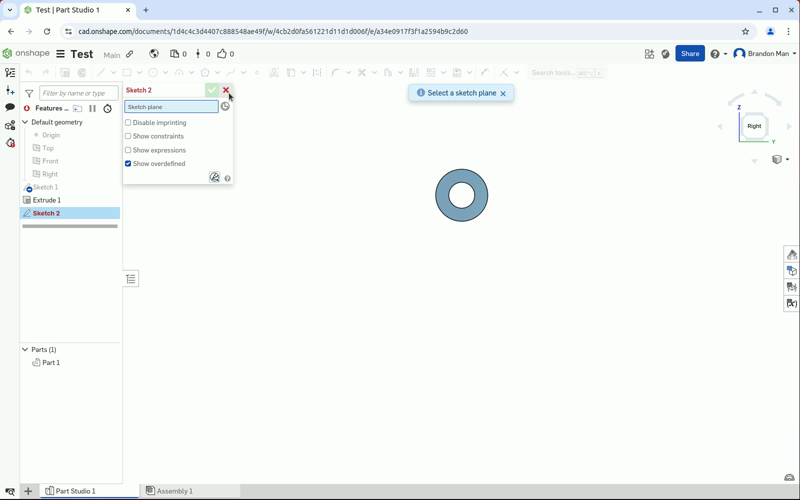
mouse_move(73, 176)
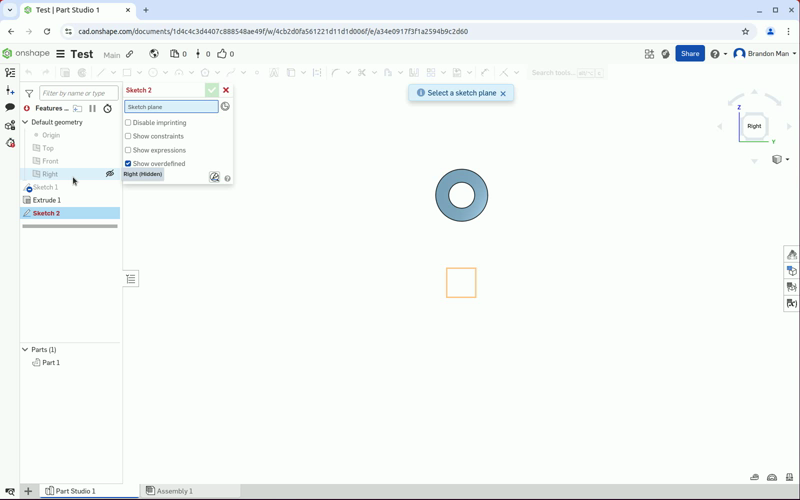
click(73, 176)
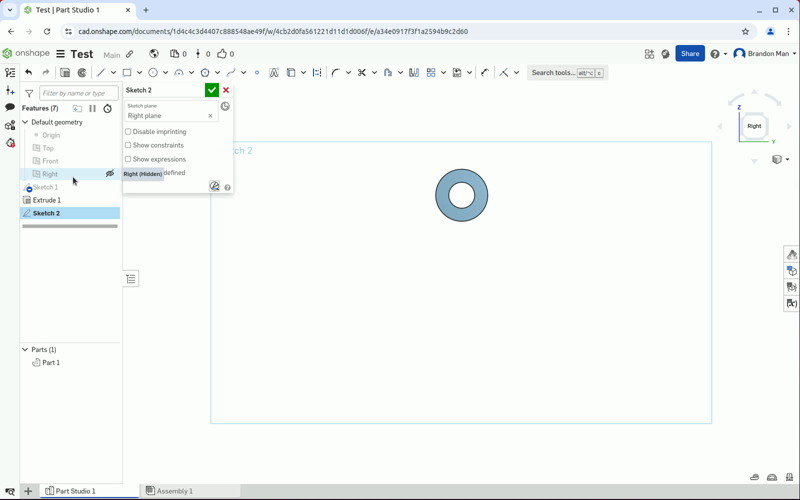
mouse_move(73, 352)
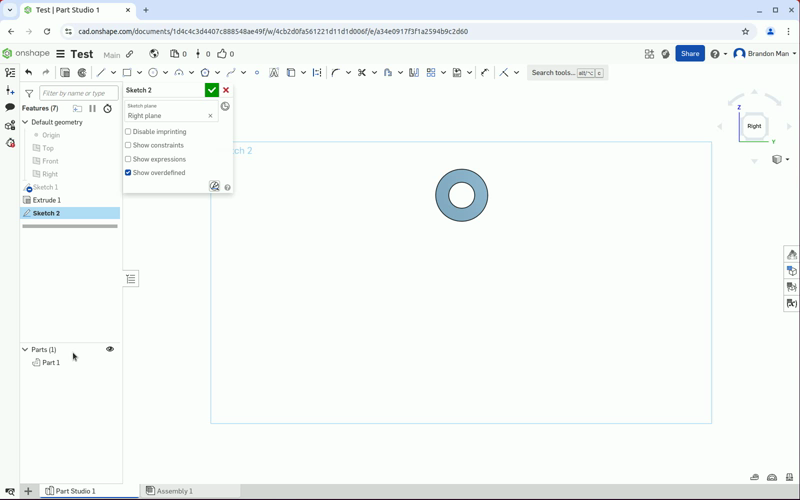
key(y)
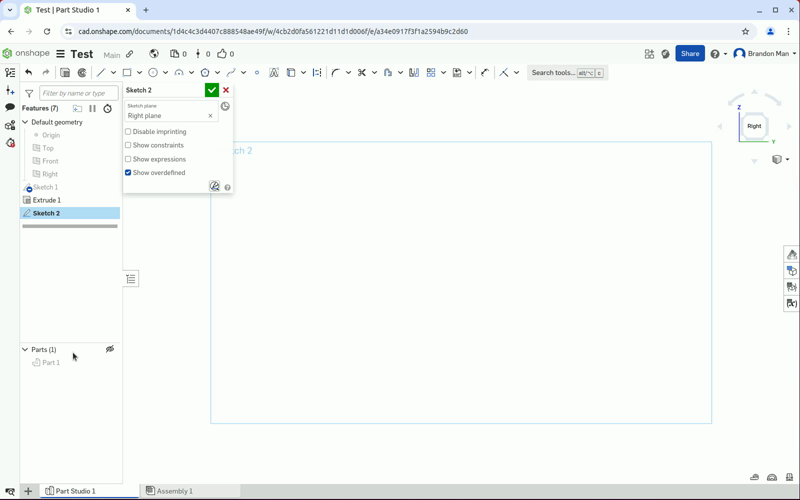
key(l)
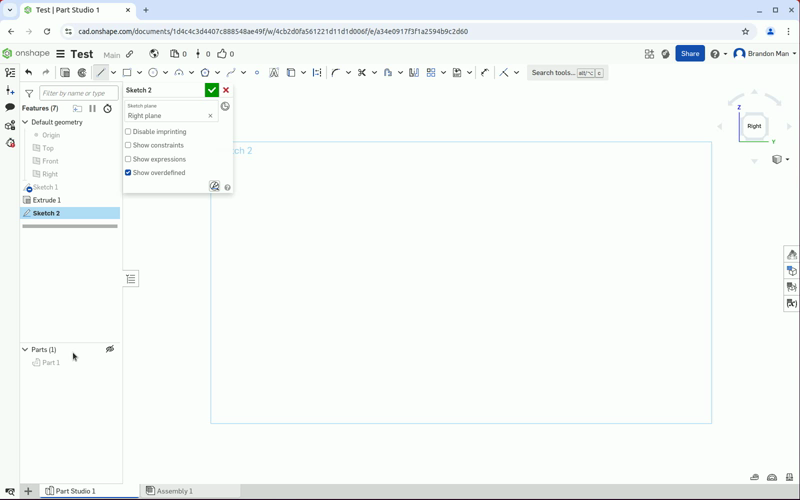
key_down(shift)
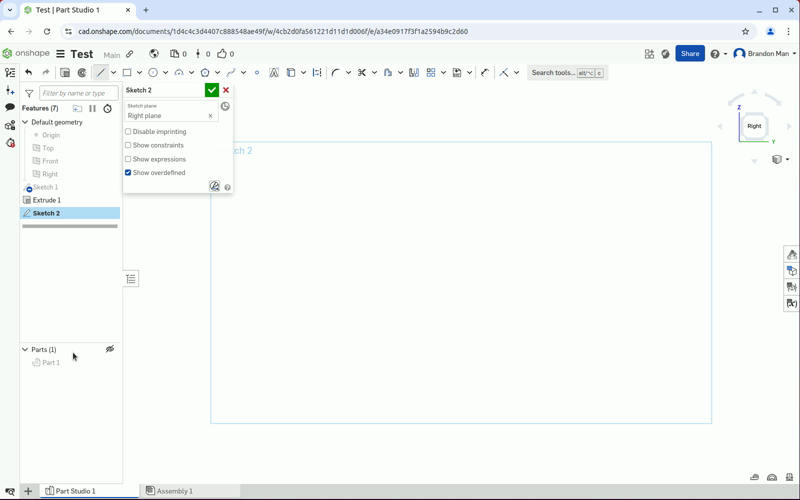
mouse_move(410, 307)
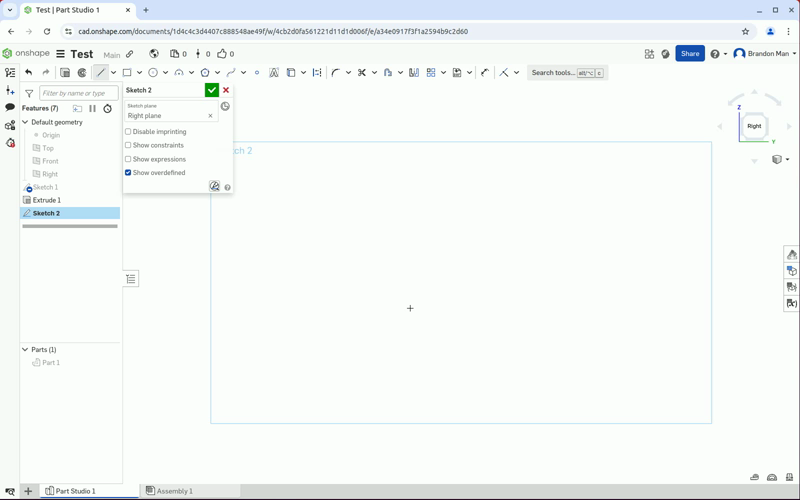
click(410, 307)
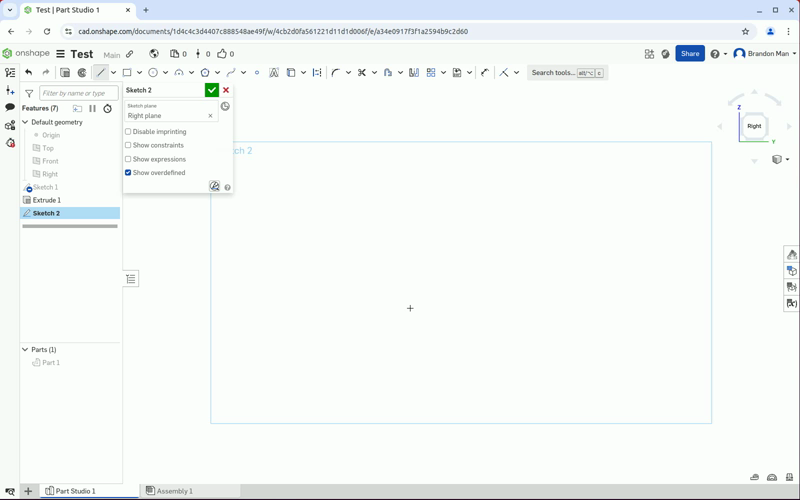
key_up(shift)
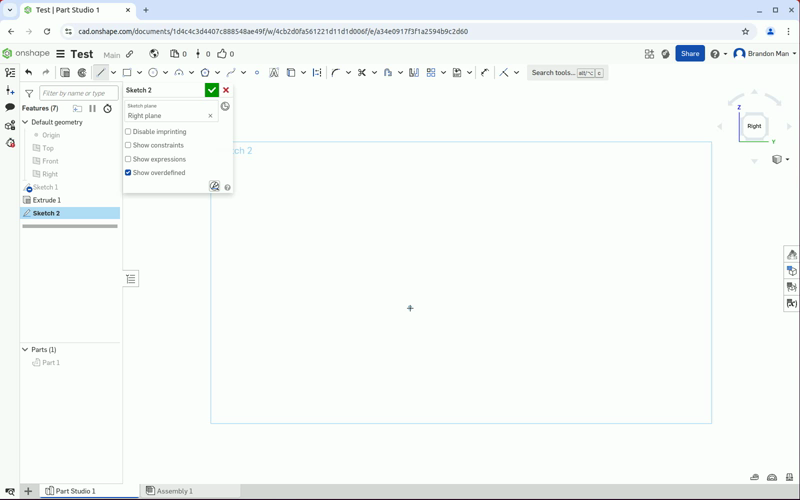
key_down(shift)
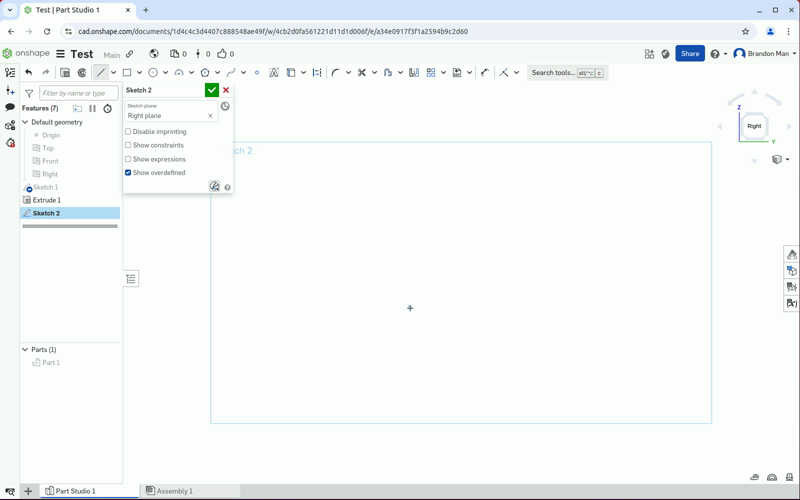
mouse_move(510, 307)
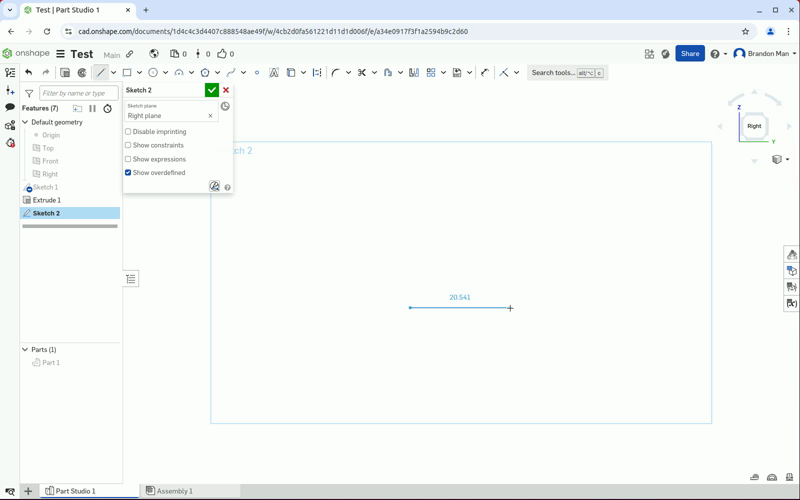
click(510, 307)
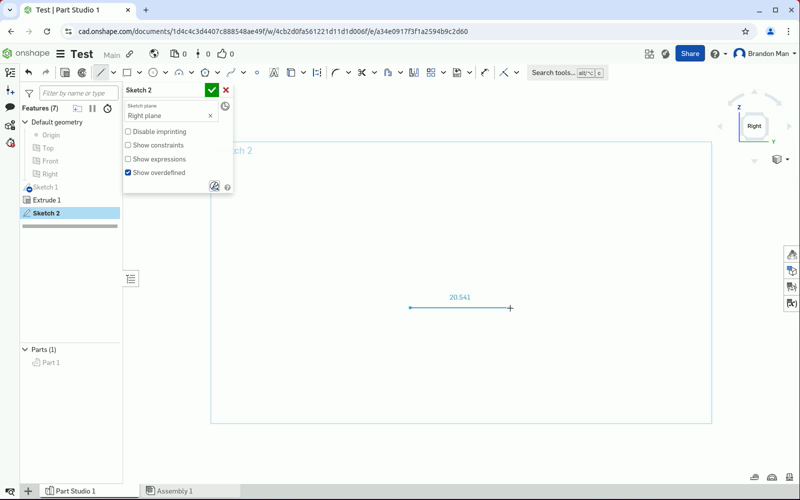
key_up(shift)
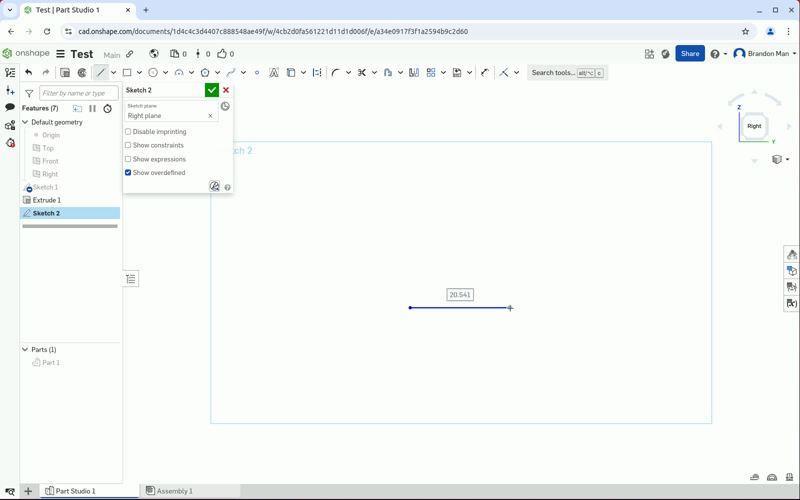
key_down(shift)
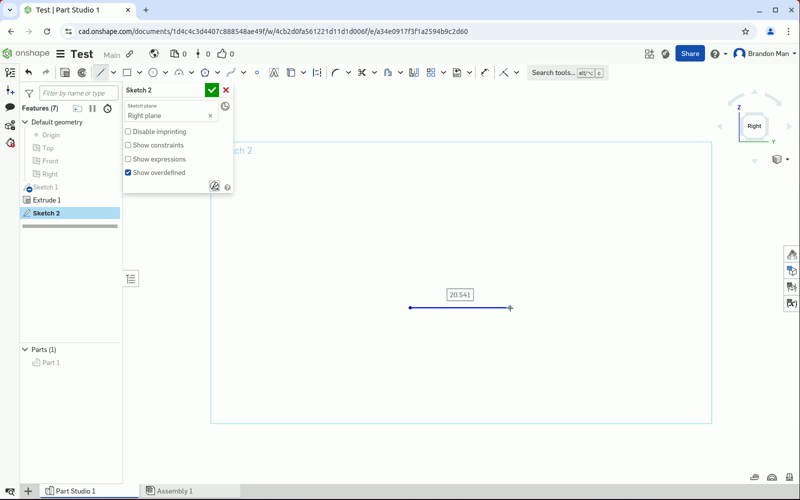
mouse_move(540, 307)
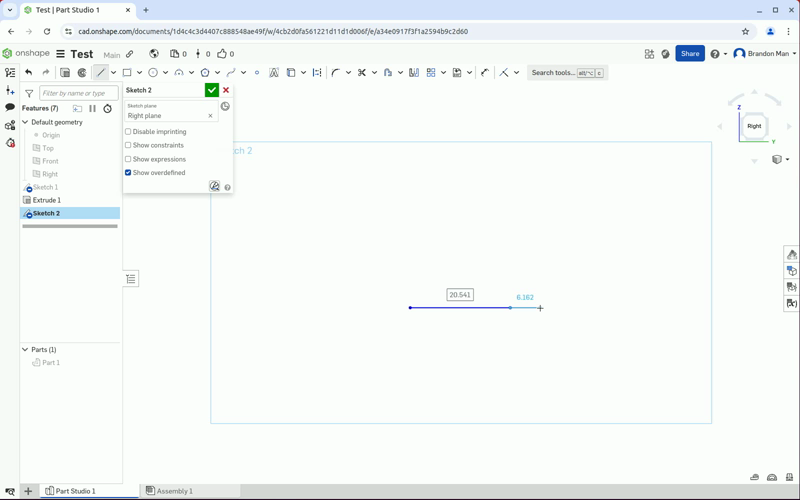
mouse_move(510, 282)
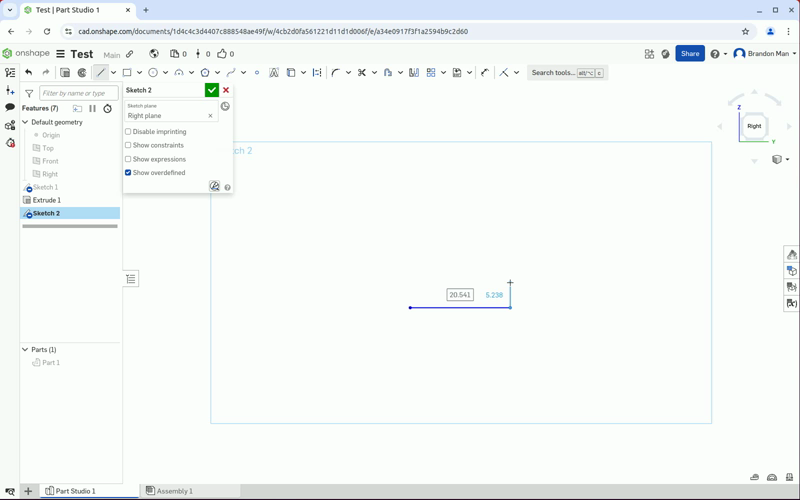
click(510, 282)
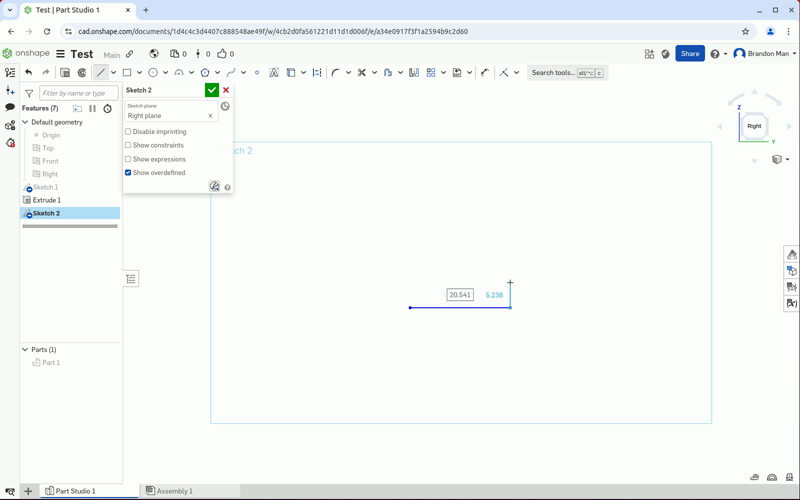
key_up(shift)
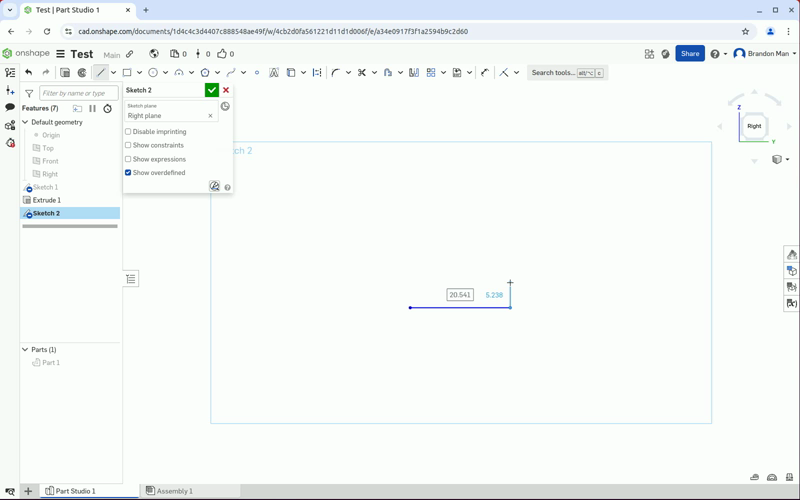
key_down(shift)
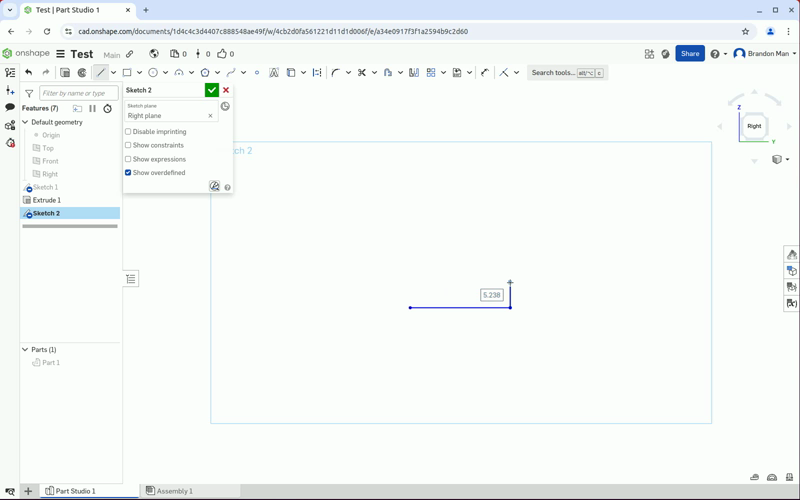
mouse_move(410, 282)
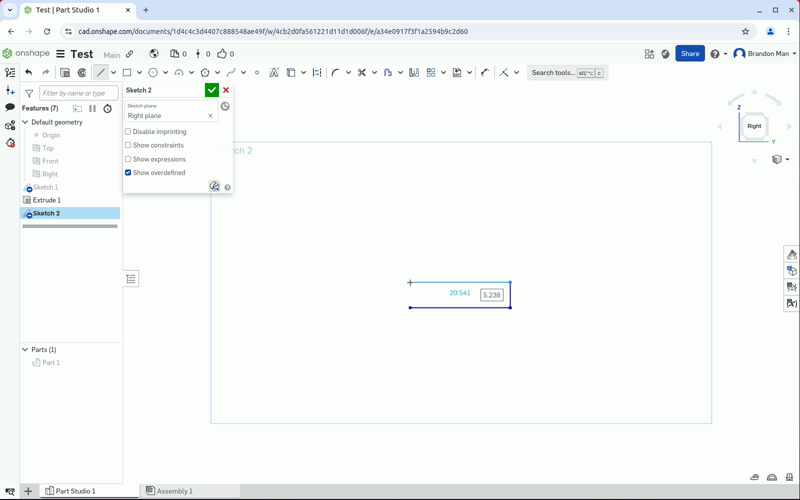
click(410, 282)
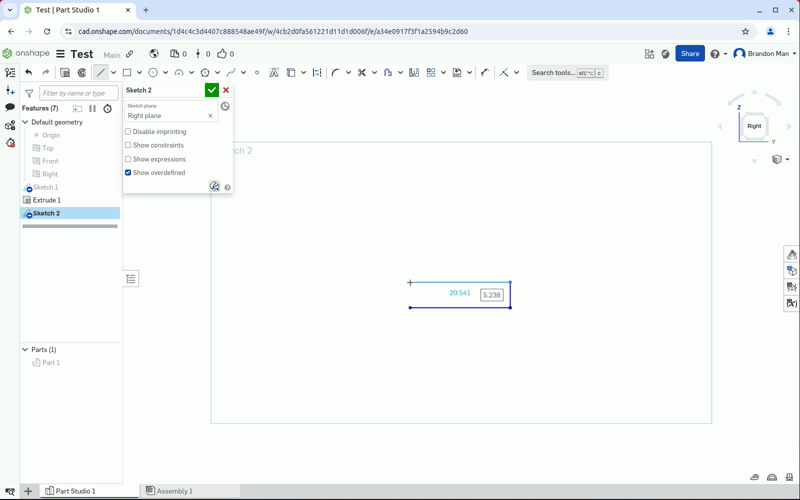
key_up(shift)
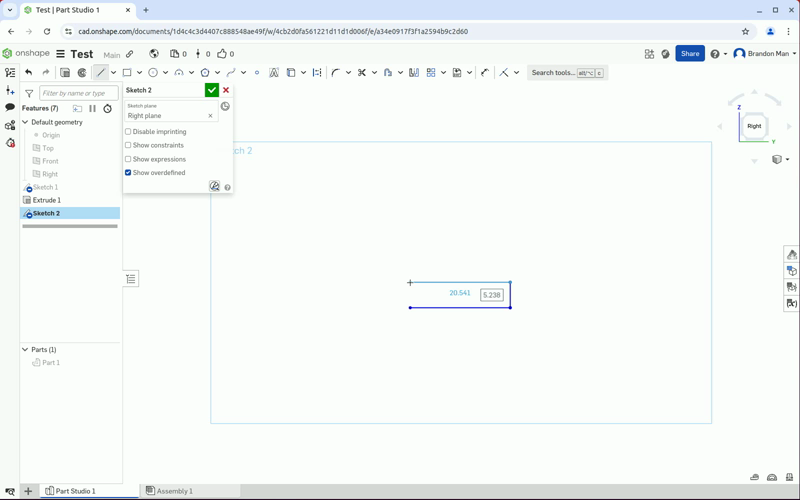
mouse_move(440, 282)
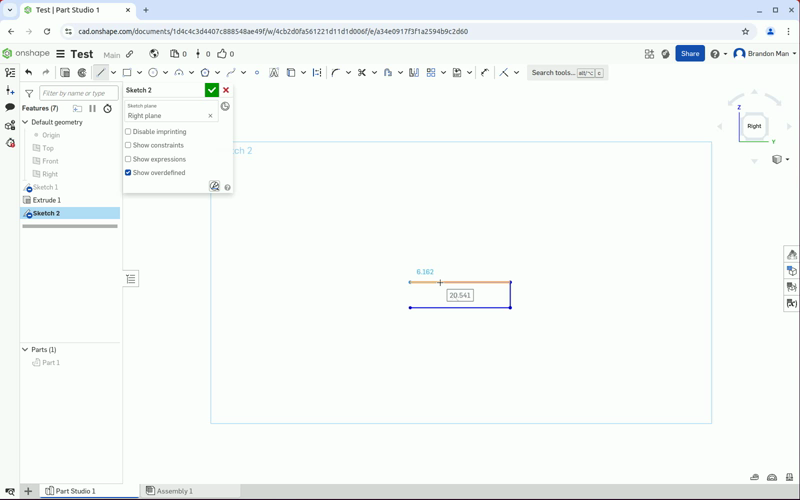
key_down(shift)
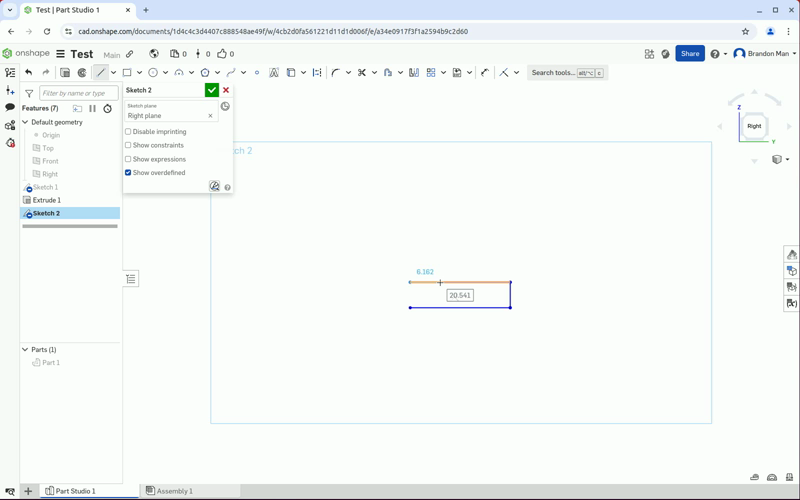
mouse_move(410, 307)
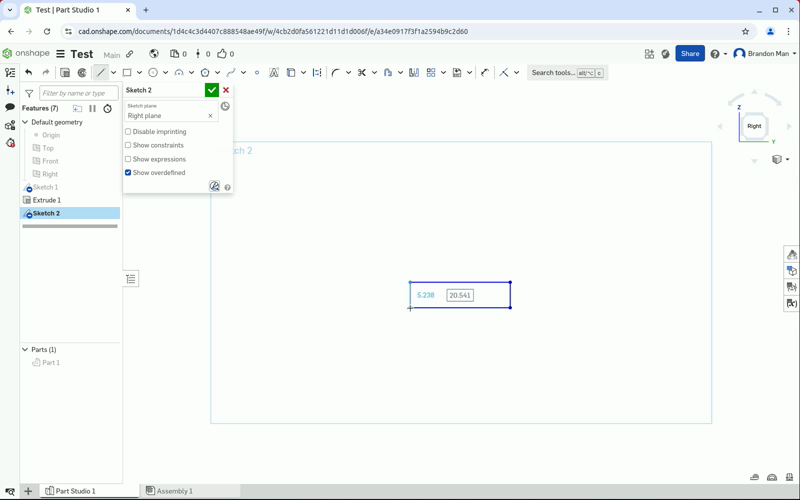
key_up(shift)
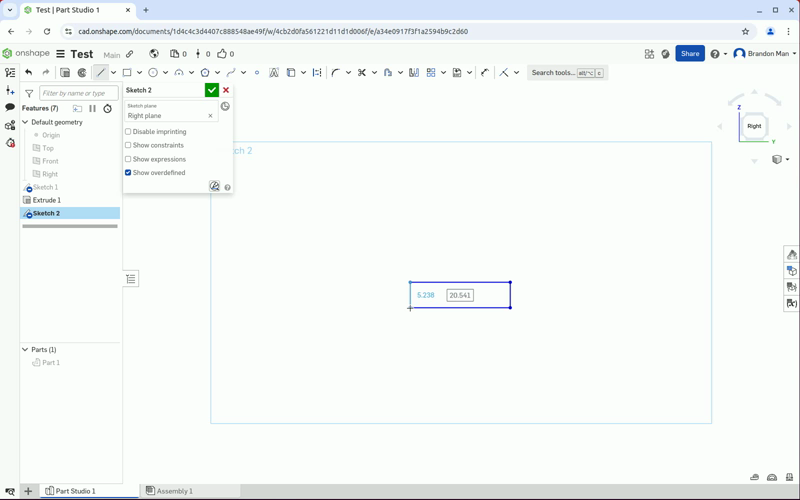
click(410, 307)
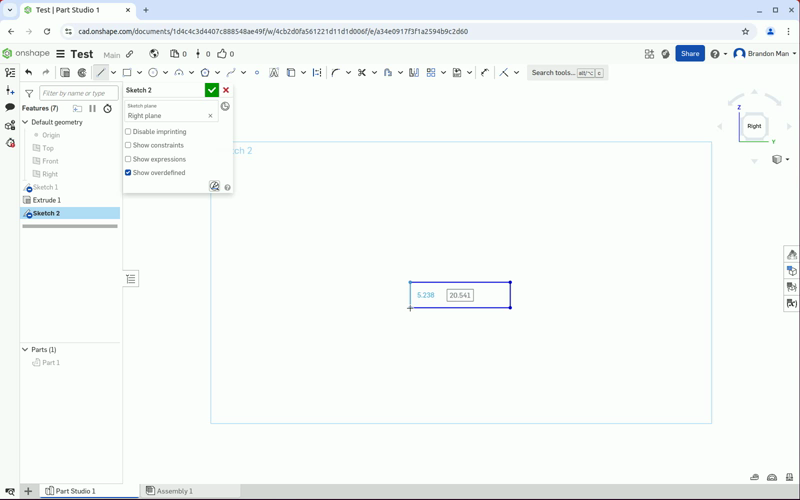
key(esc)
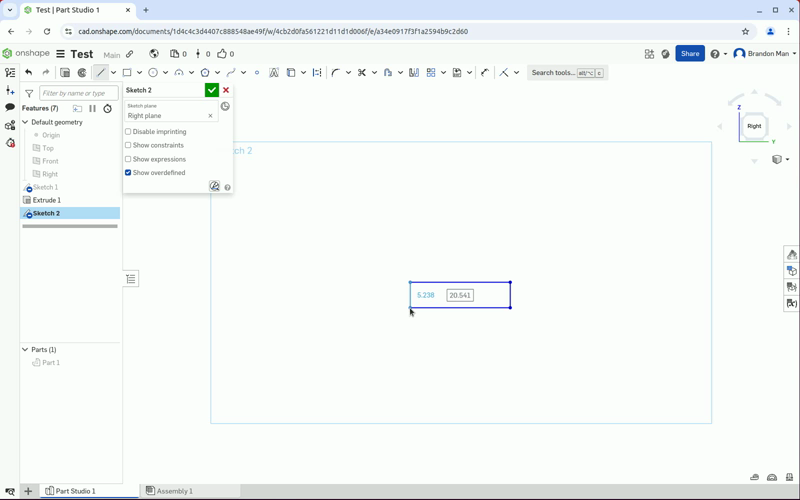
mouse_move(423, 288)
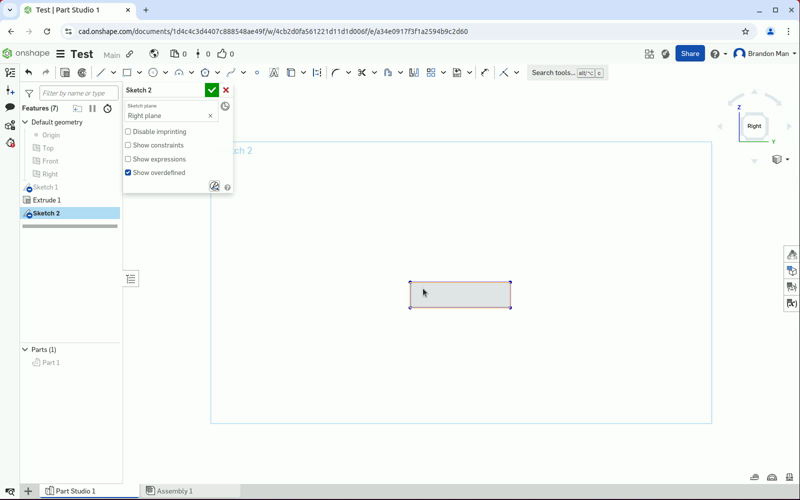
click(423, 288)
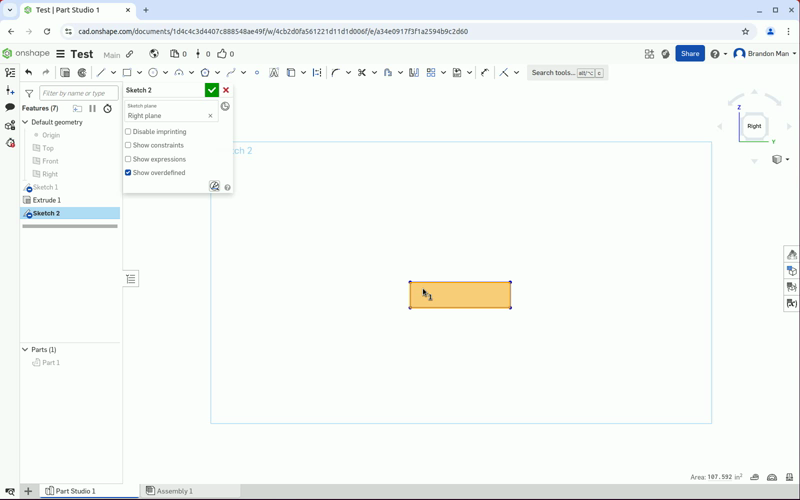
mouse_move(73, 352)
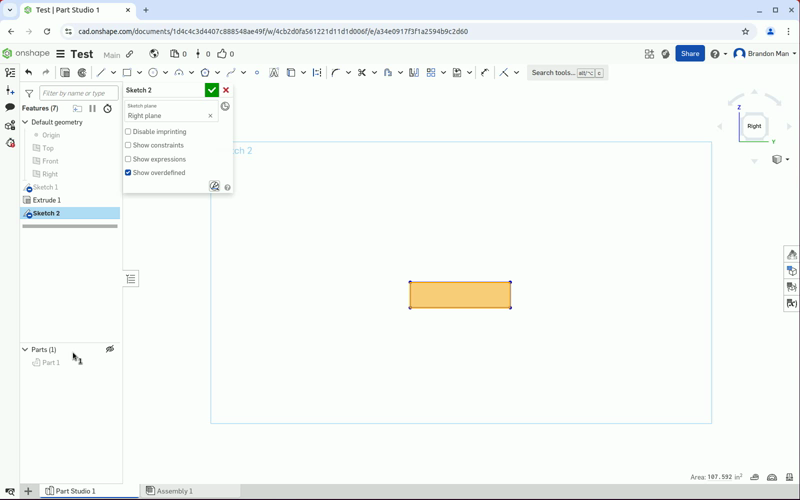
key(shift+y)
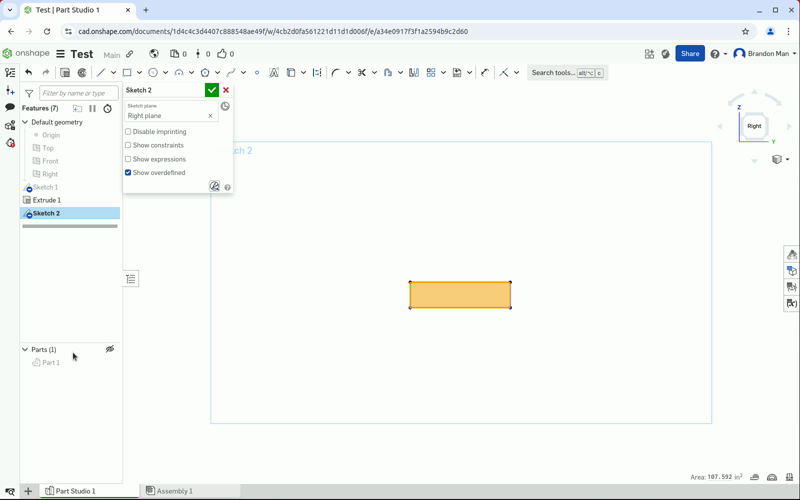
key(shift+e)
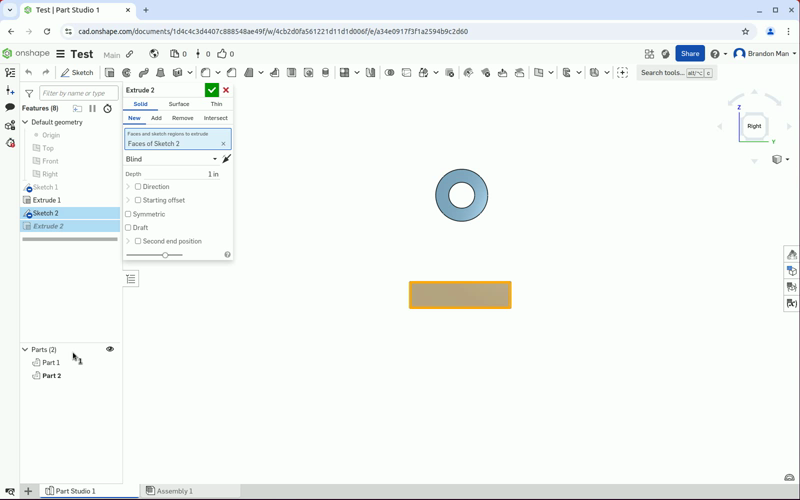
mouse_move(143, 106)
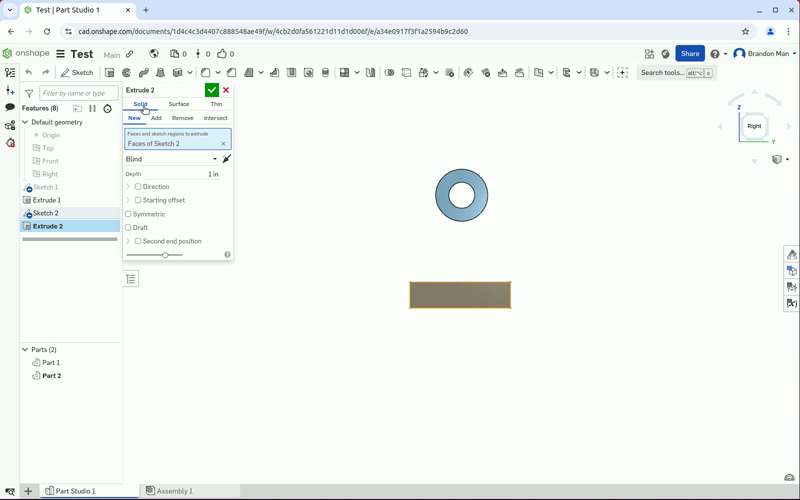
click(143, 106)
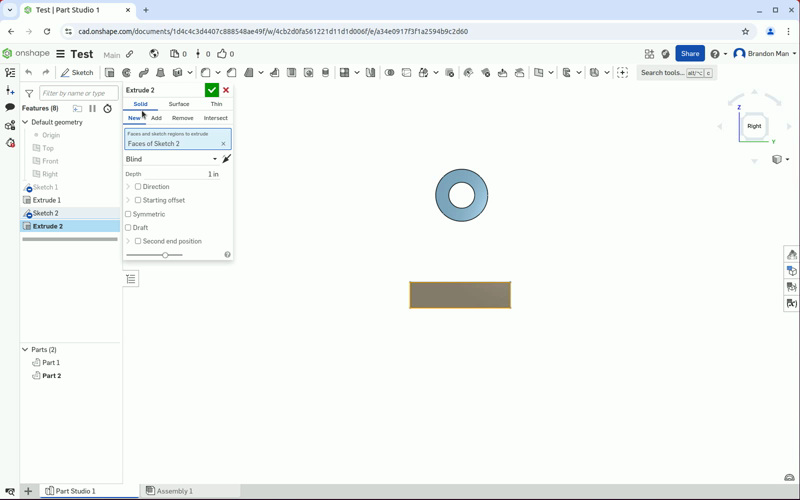
mouse_move(137, 120)
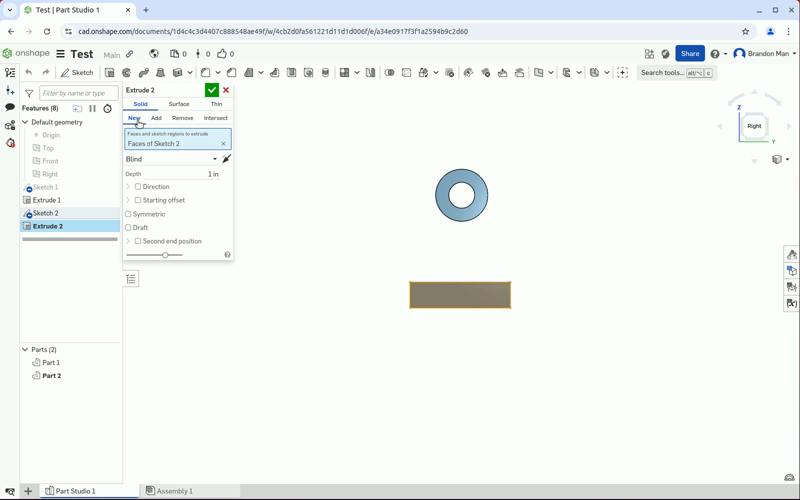
click(137, 120)
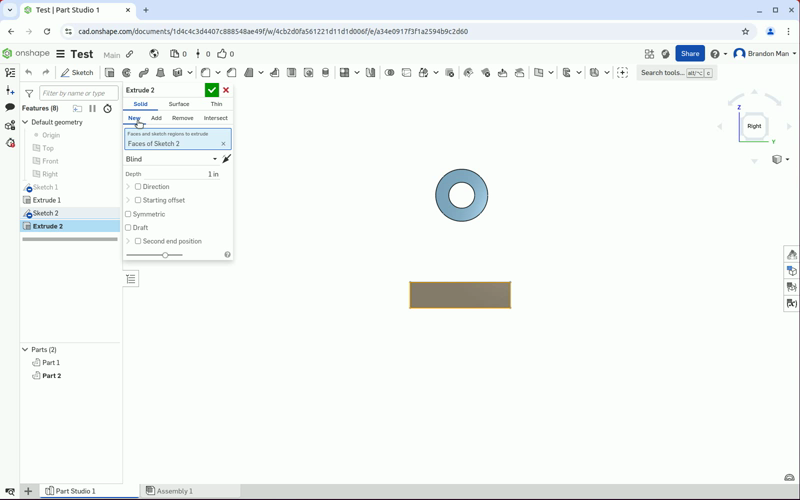
key(tab, 4)
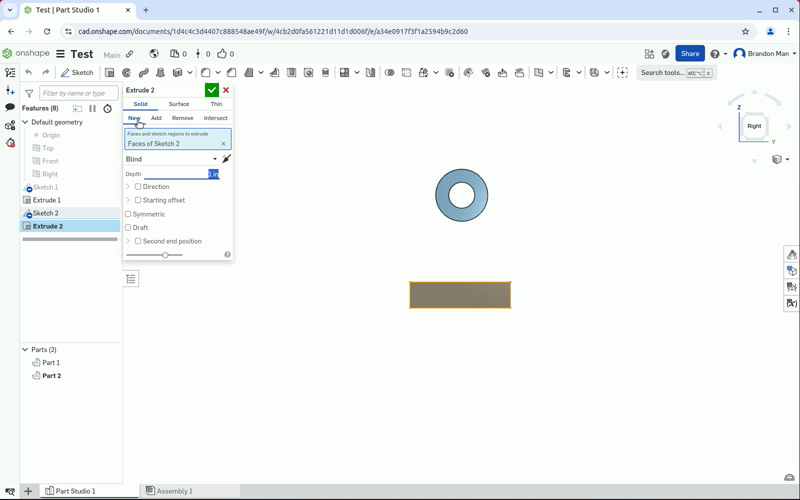
text(20.46)
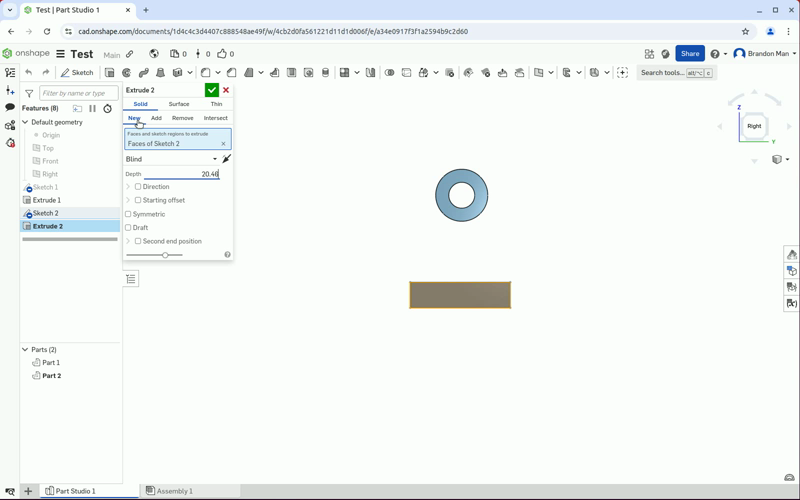
key(enter)
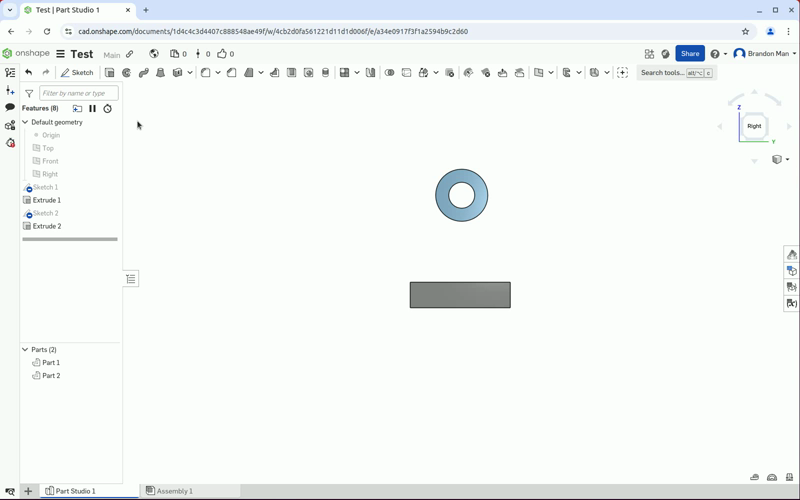
key(shift+h)
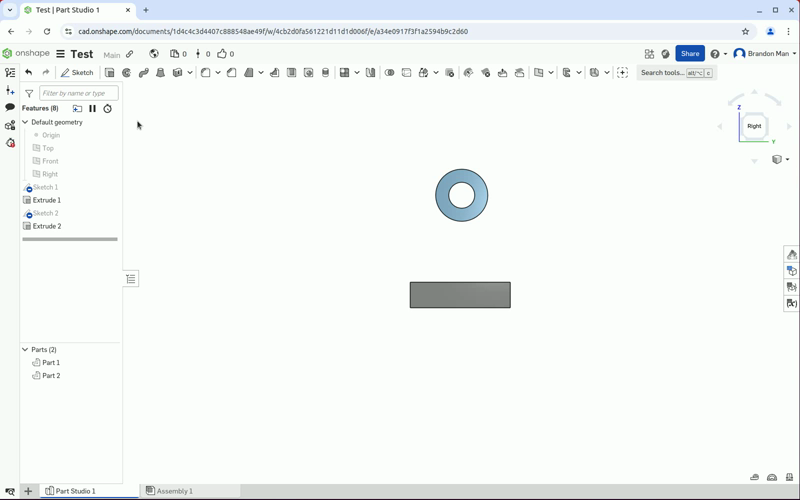
key(shift+h)
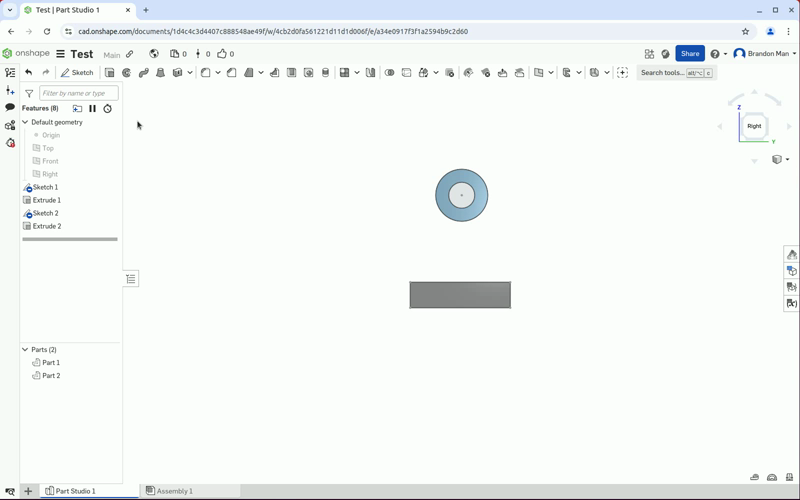
key(shift+7)
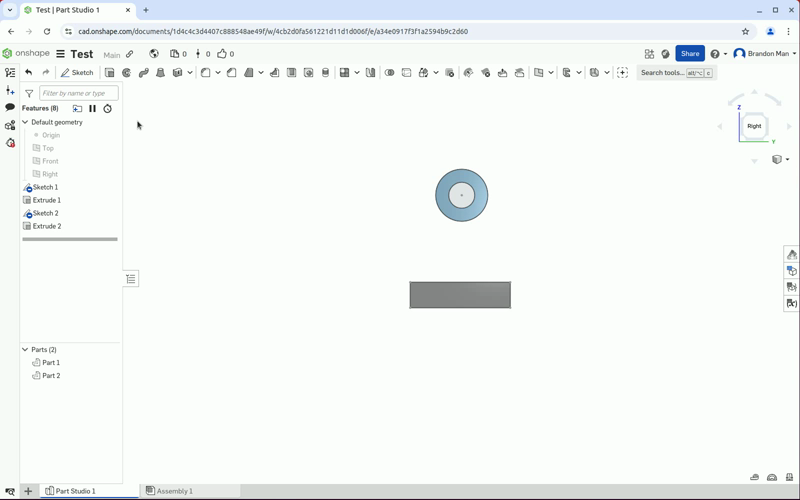
key(right, 2)
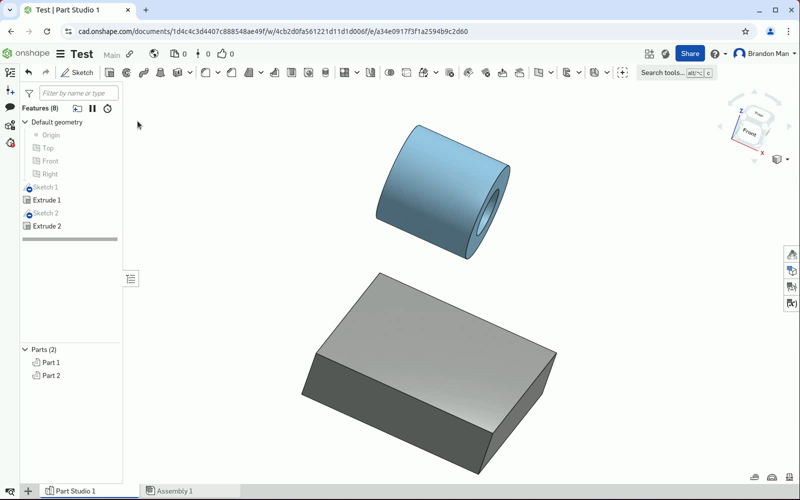
key(down, 2)
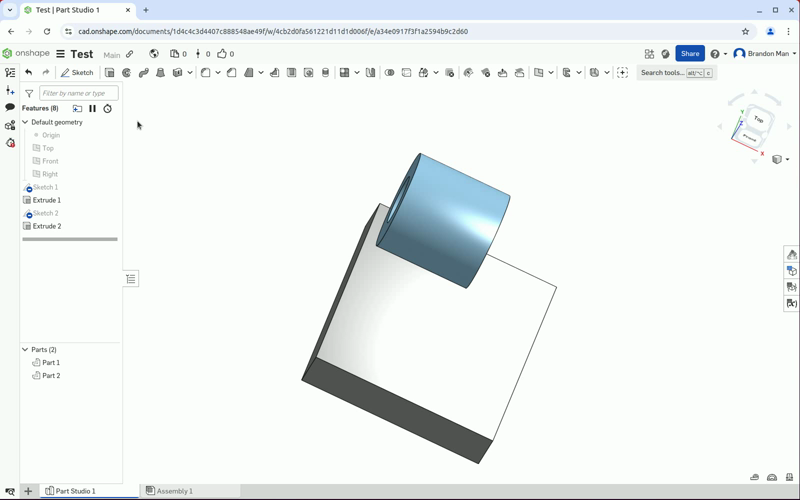
key(up, 2)
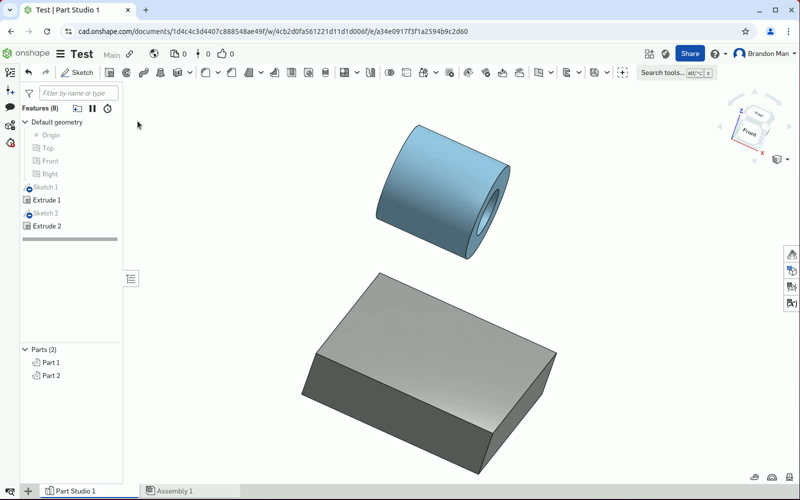
key(left, 2)
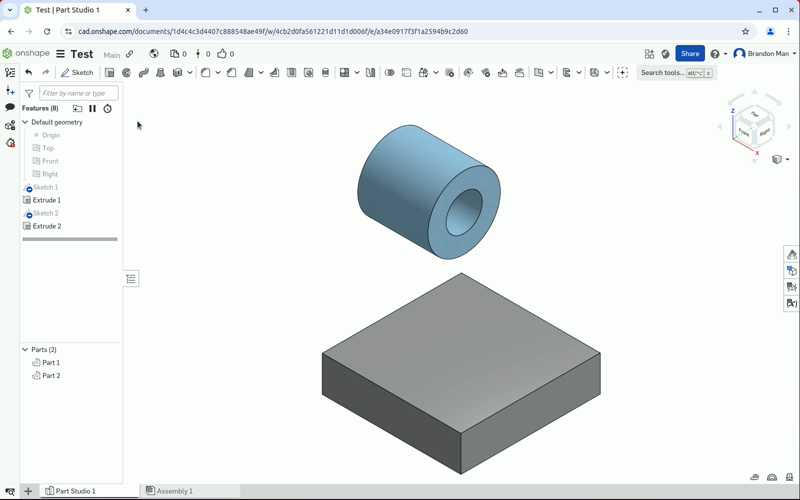
mouse_move(73, 189)
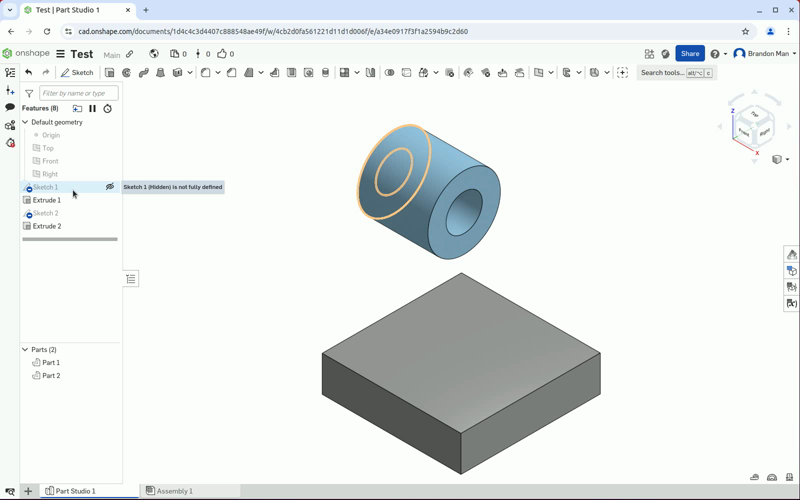
click(73, 189)